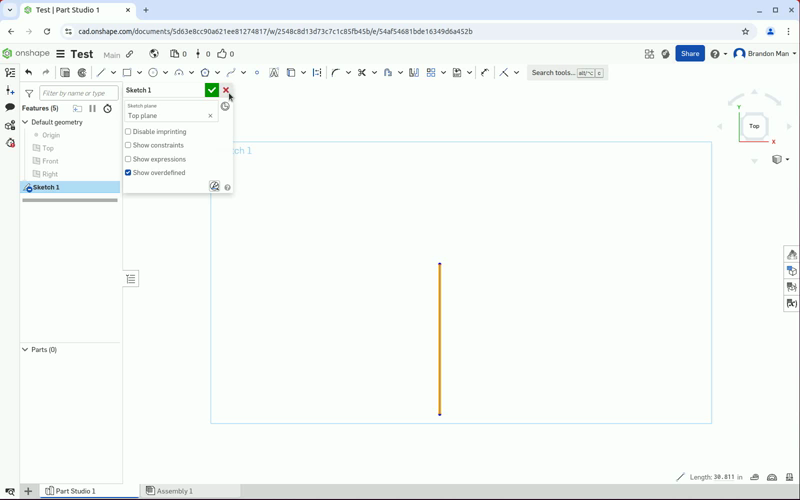
key(shift+h)
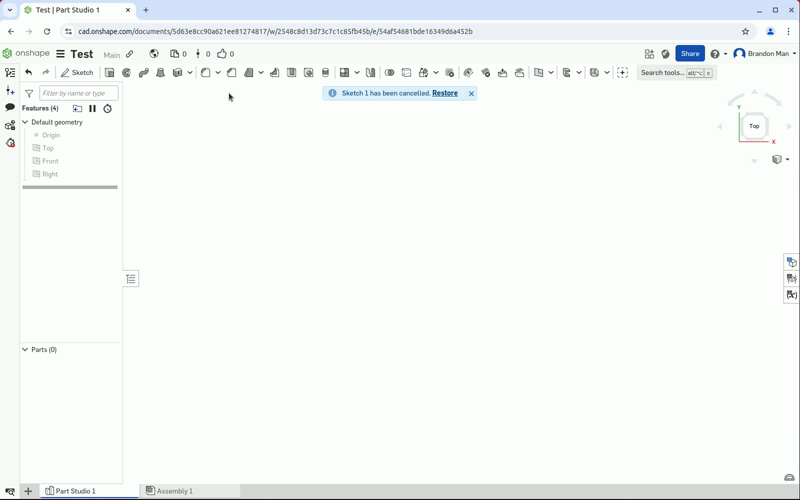
mouse_move(73, 352)
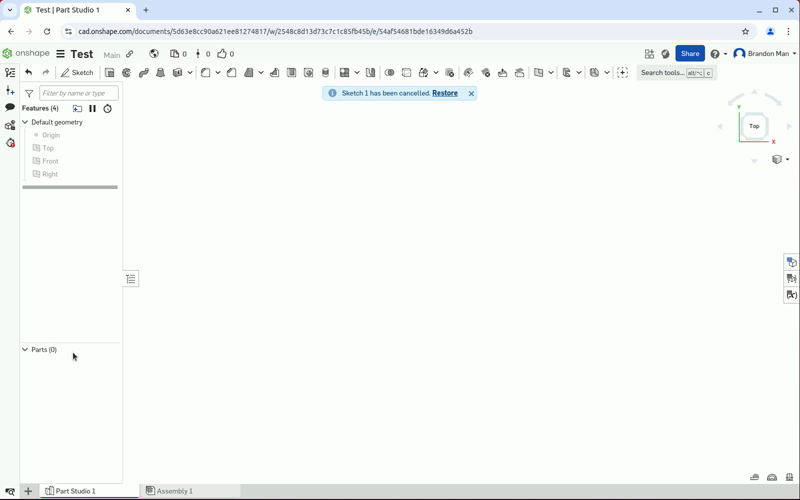
key(y)
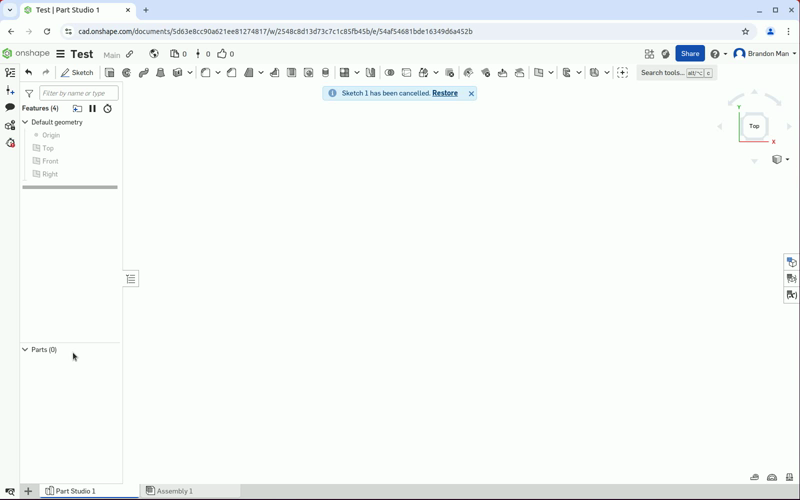
key(shift+p)
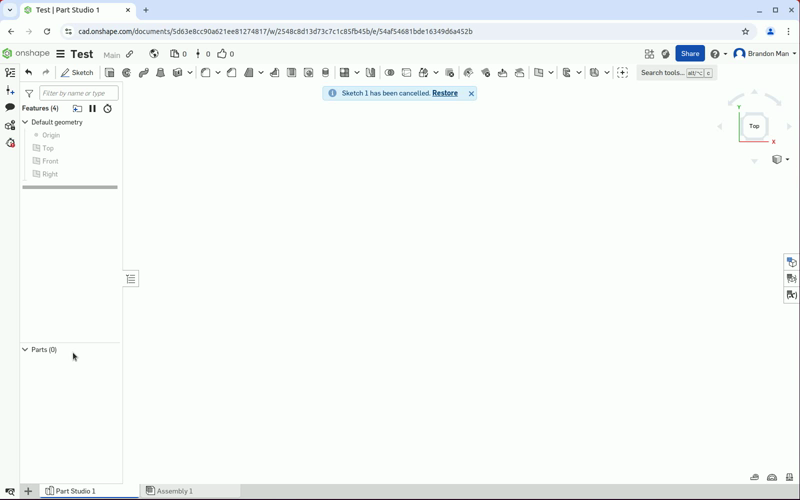
key(space)
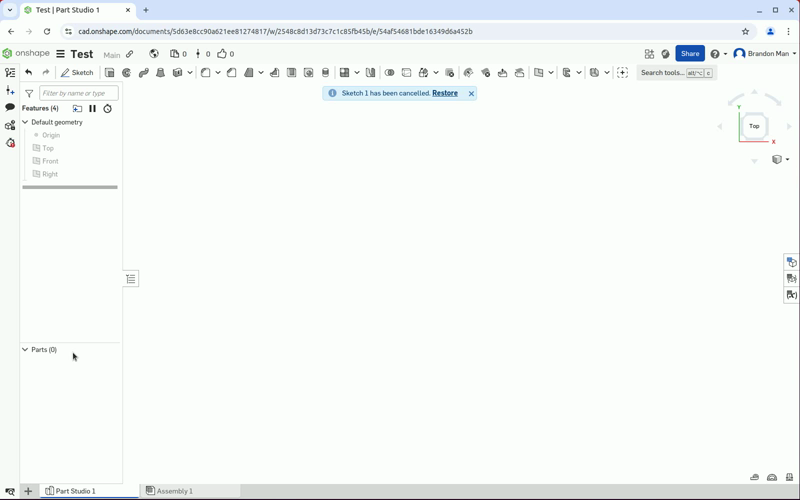
key_down(shift)
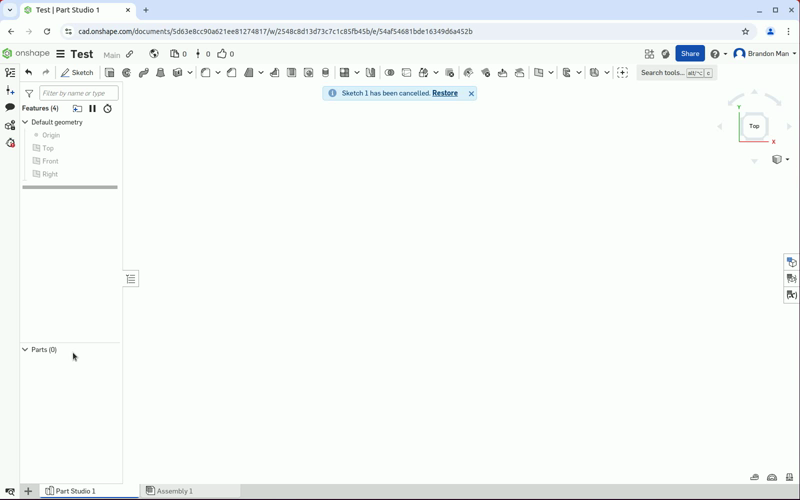
key(up)
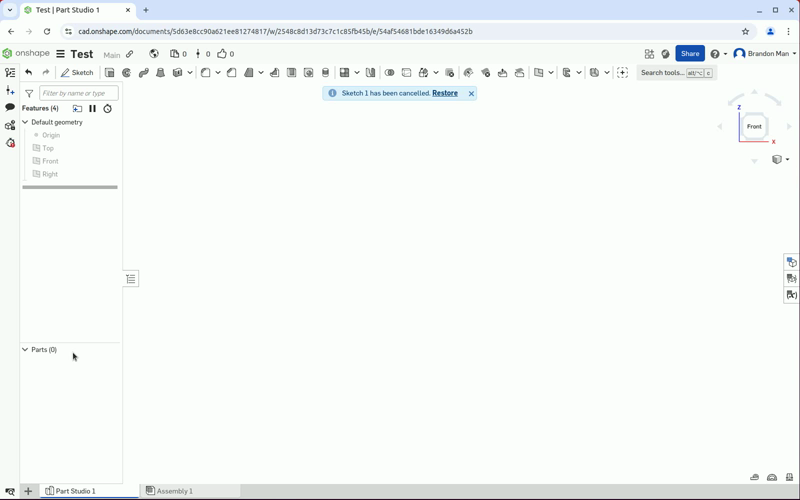
key_up(shift)
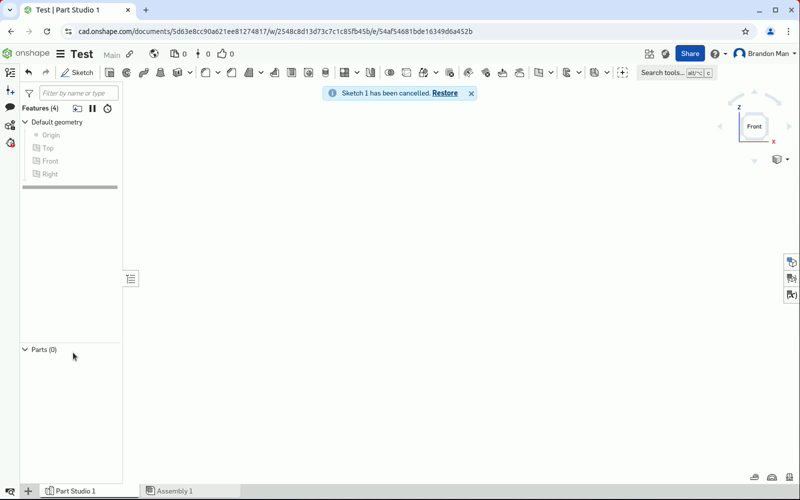
mouse_move(73, 352)
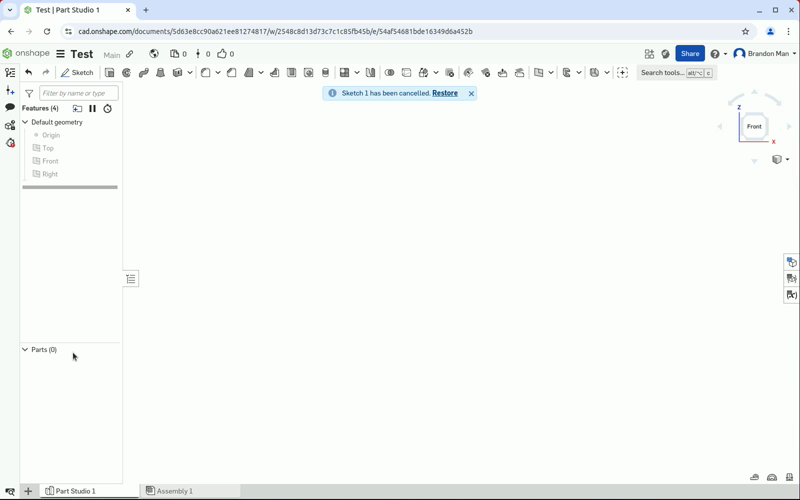
key(shift+y)
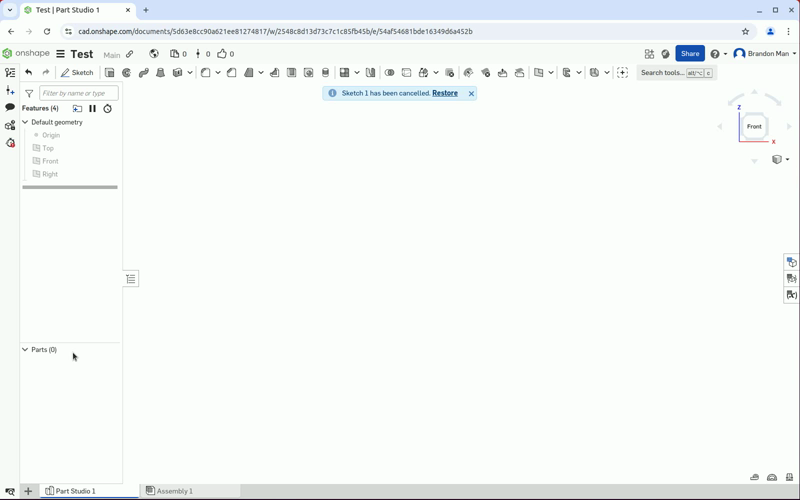
key(shift+s)
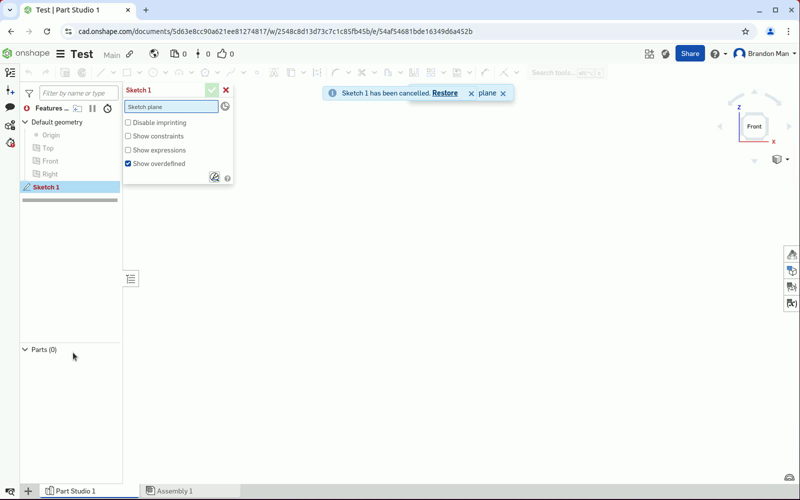
mouse_move(73, 163)
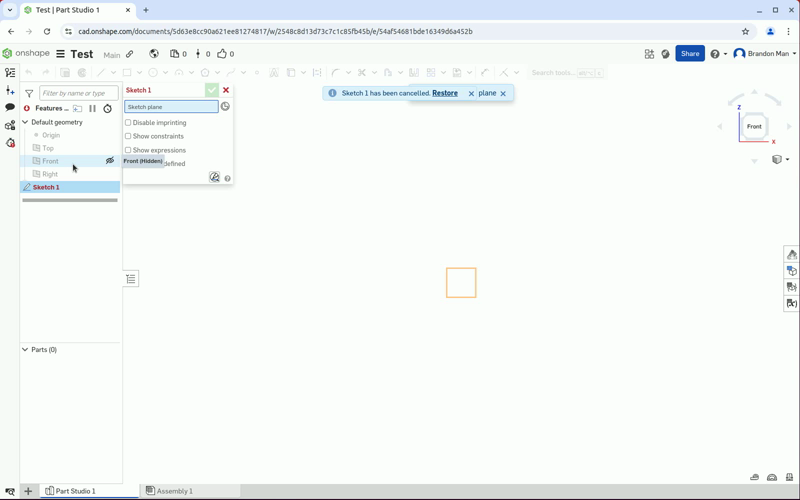
click(73, 163)
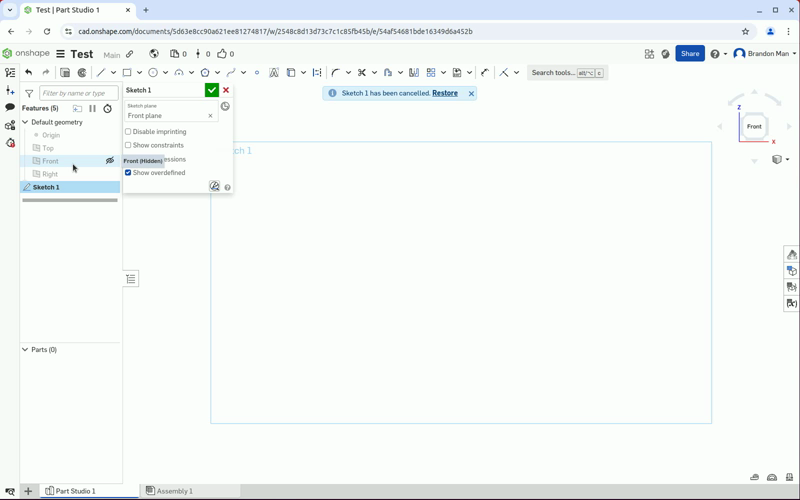
mouse_move(73, 352)
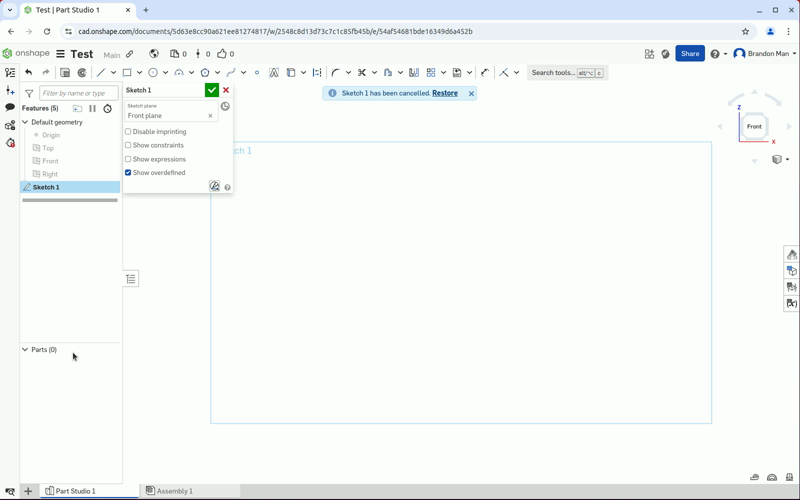
key(y)
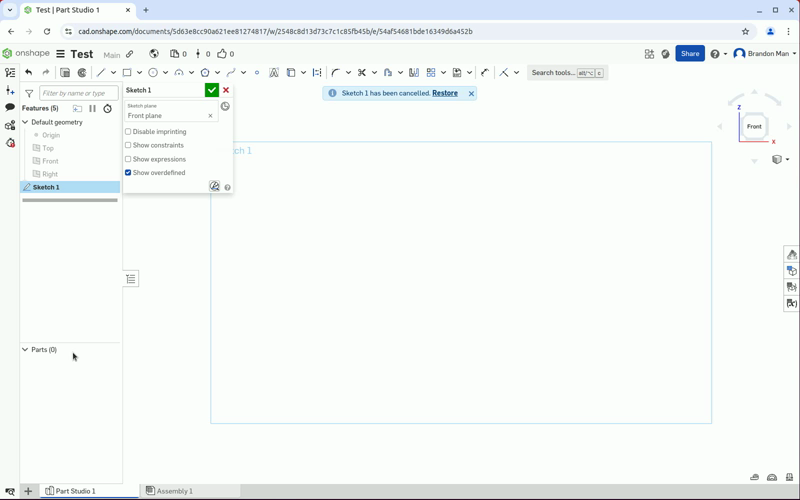
key(l)
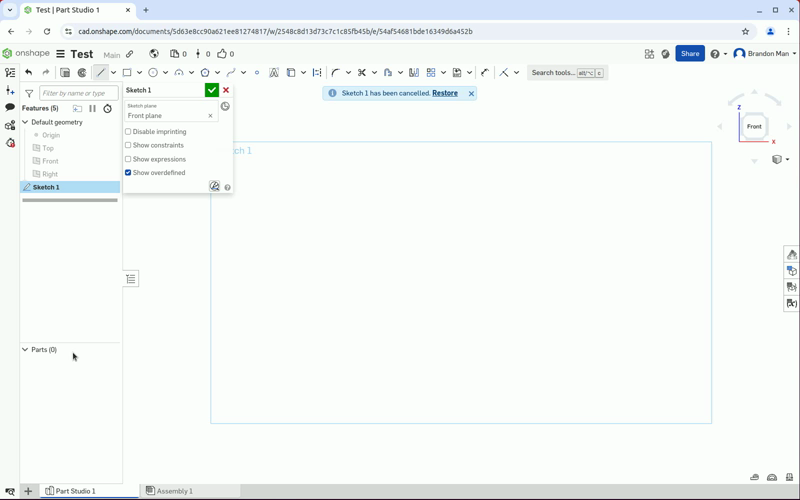
key_down(shift)
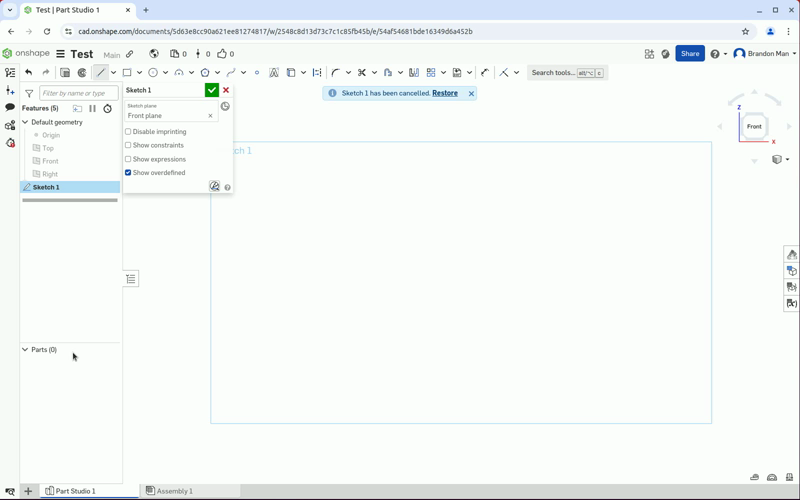
mouse_move(460, 282)
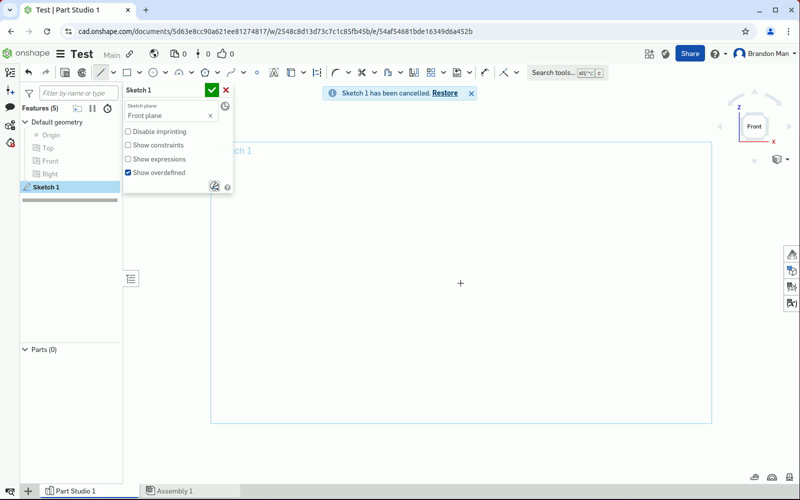
click(460, 282)
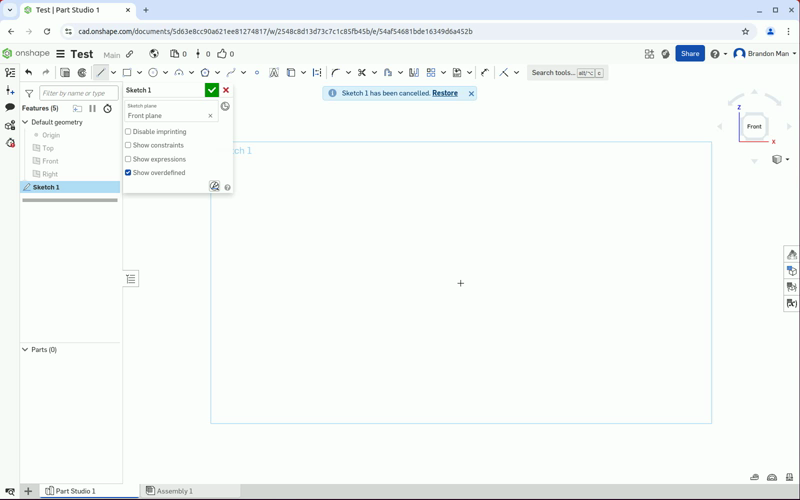
key_up(shift)
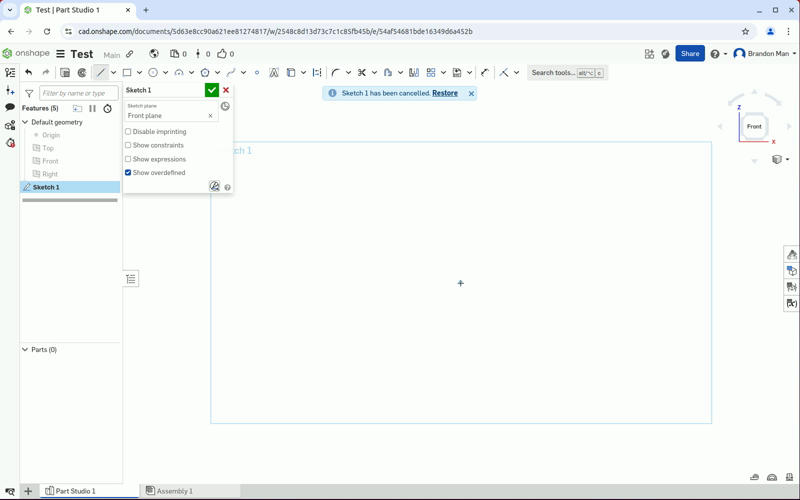
key_down(shift)
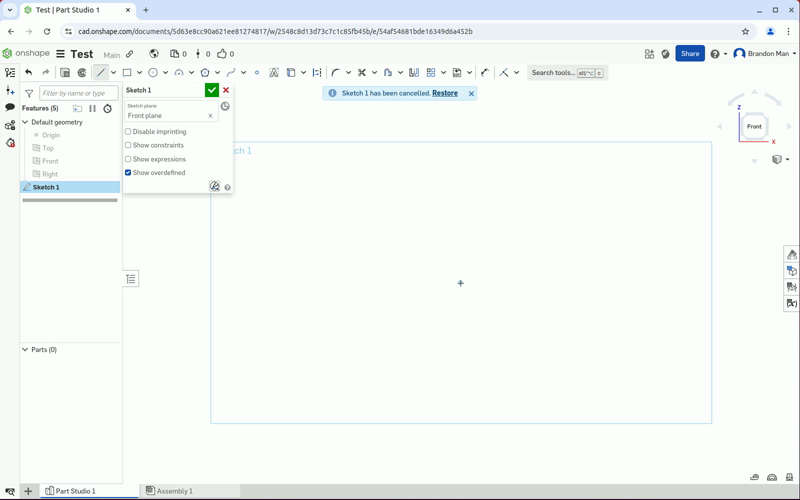
mouse_move(573, 282)
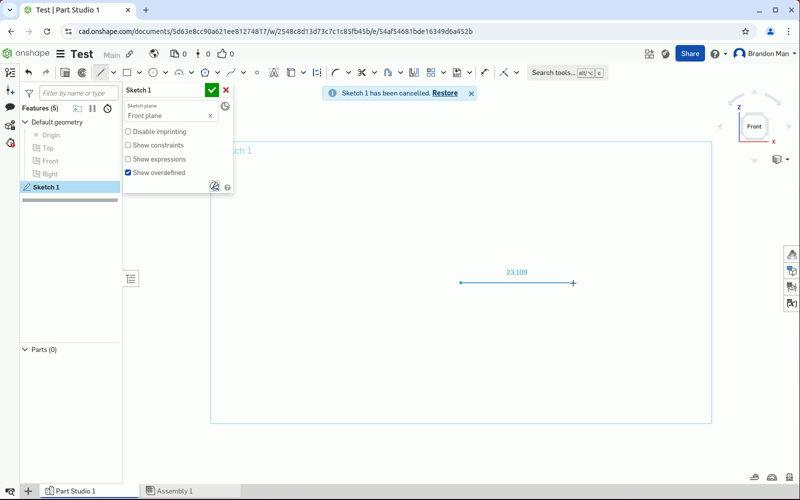
click(573, 282)
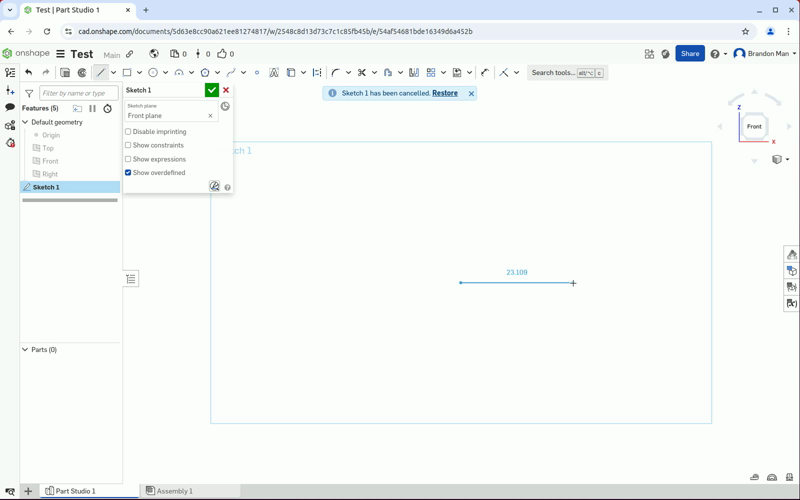
key_up(shift)
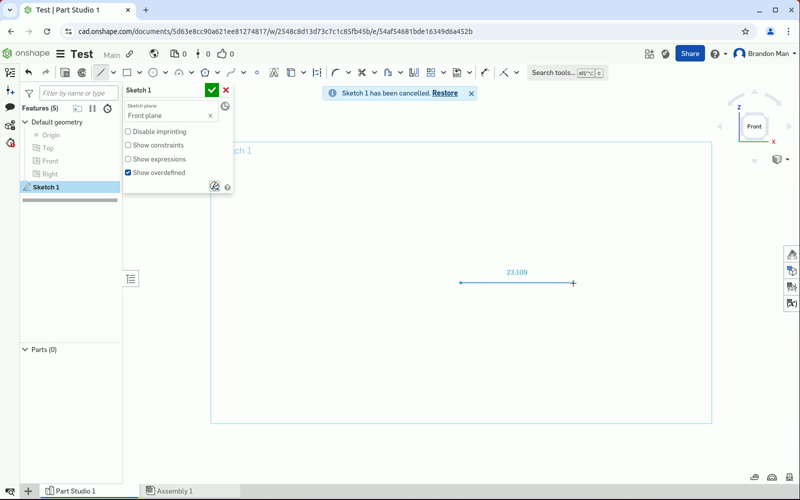
key_down(shift)
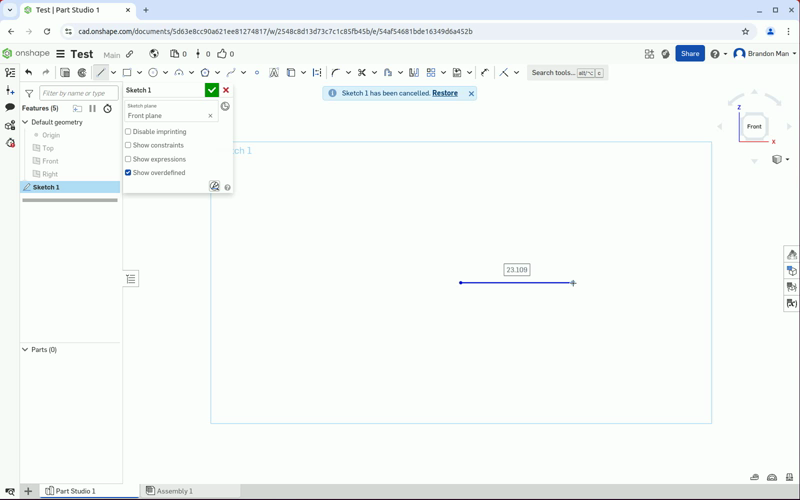
mouse_move(573, 208)
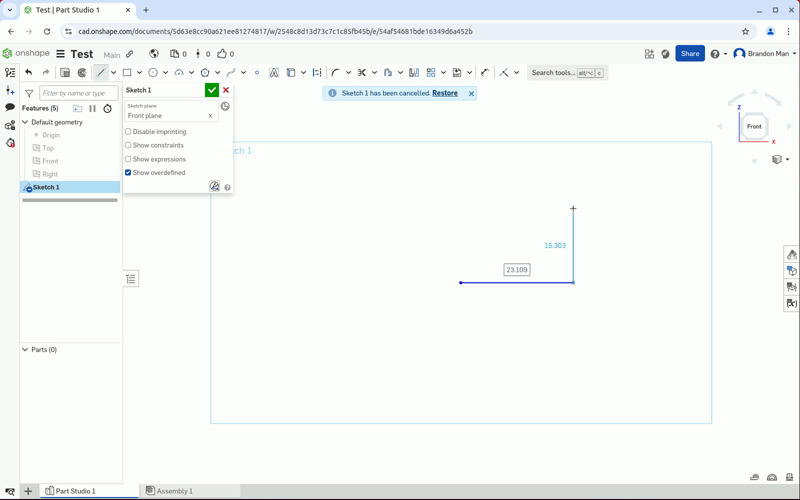
click(573, 208)
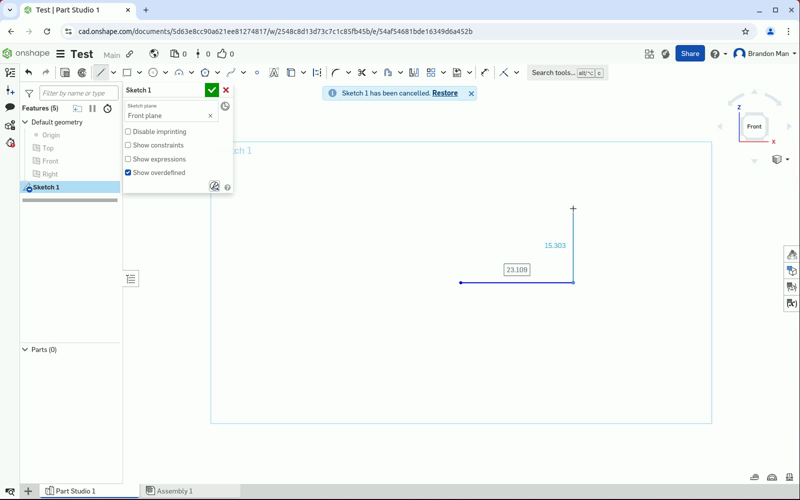
key_up(shift)
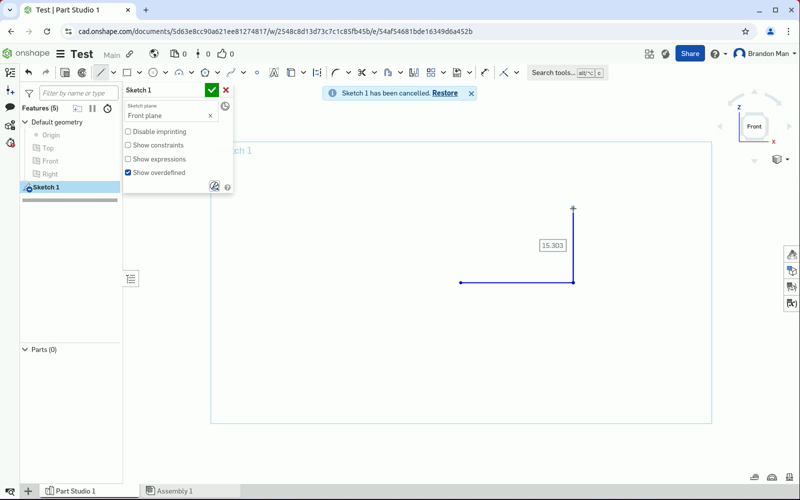
key_down(shift)
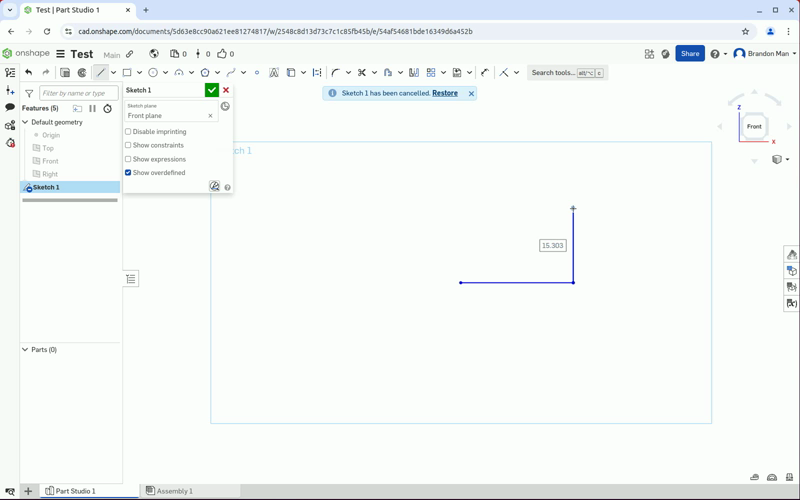
mouse_move(460, 208)
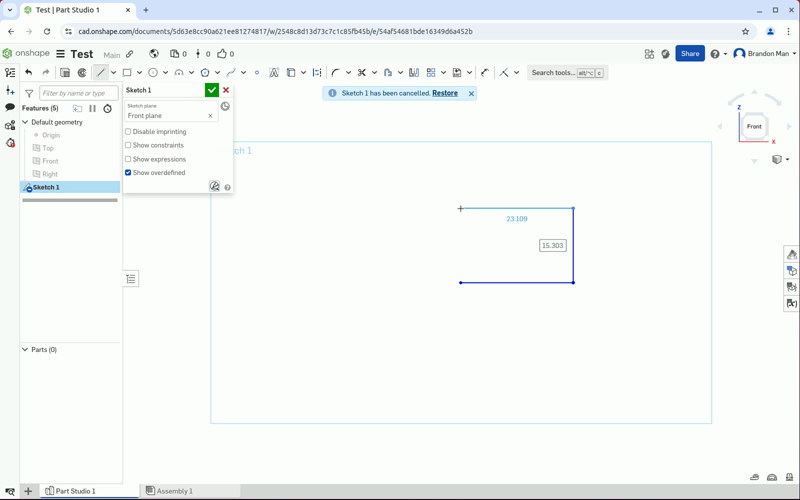
click(460, 208)
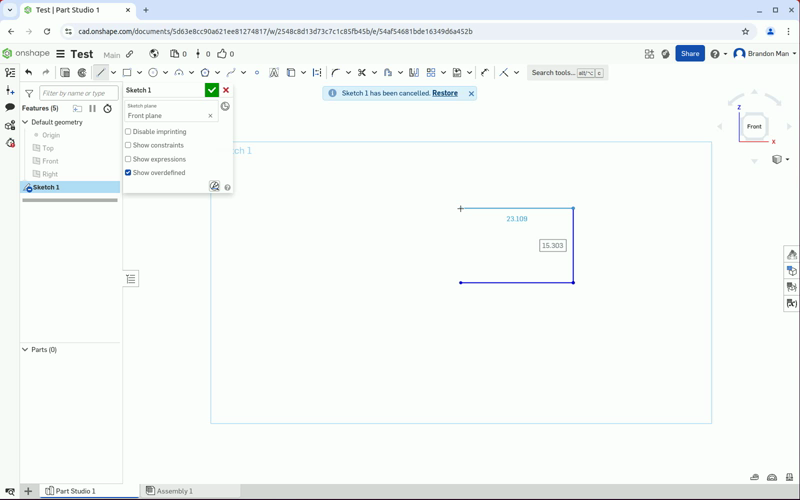
key_up(shift)
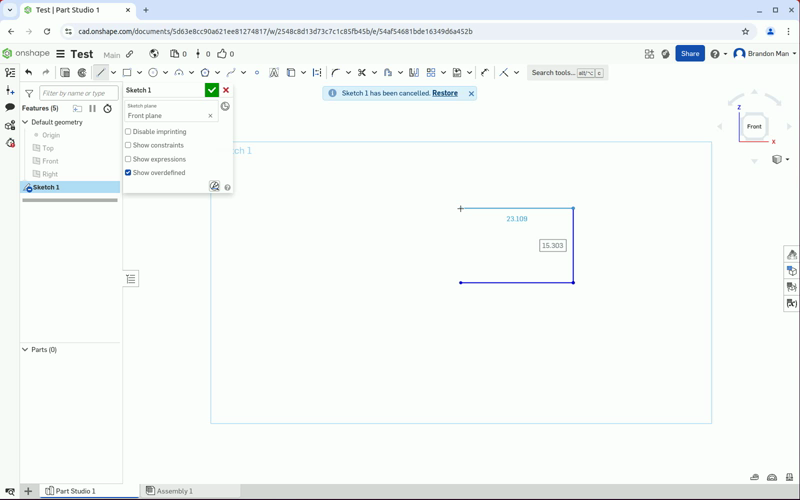
key_down(shift)
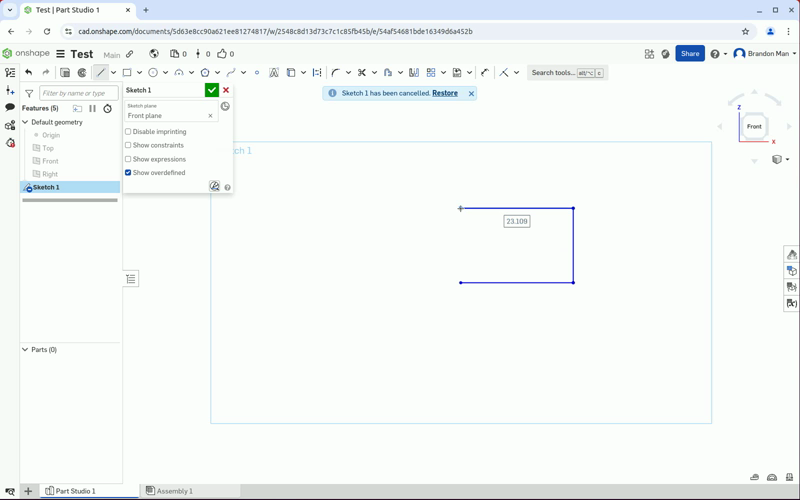
mouse_move(460, 282)
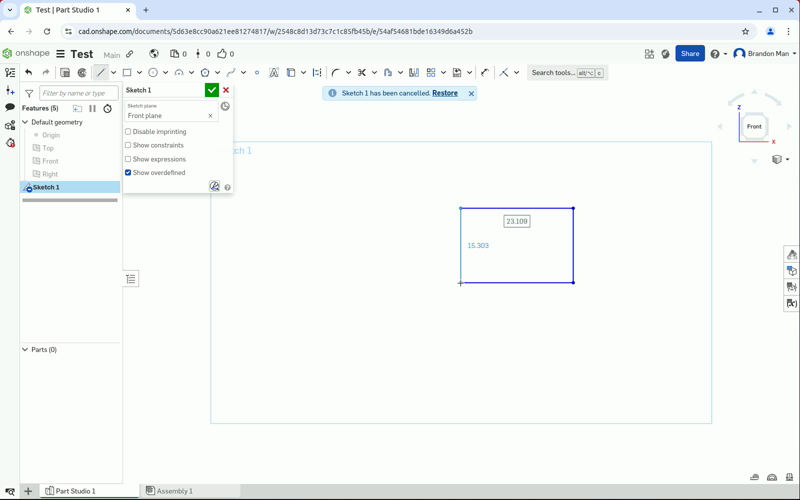
key_up(shift)
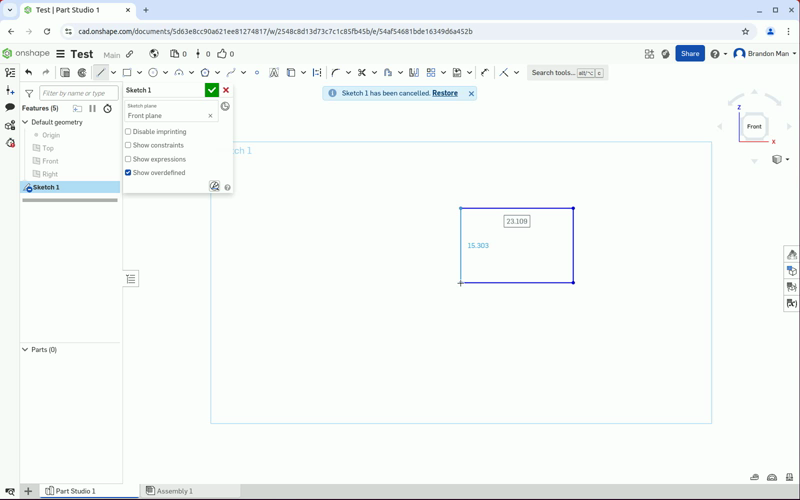
click(460, 282)
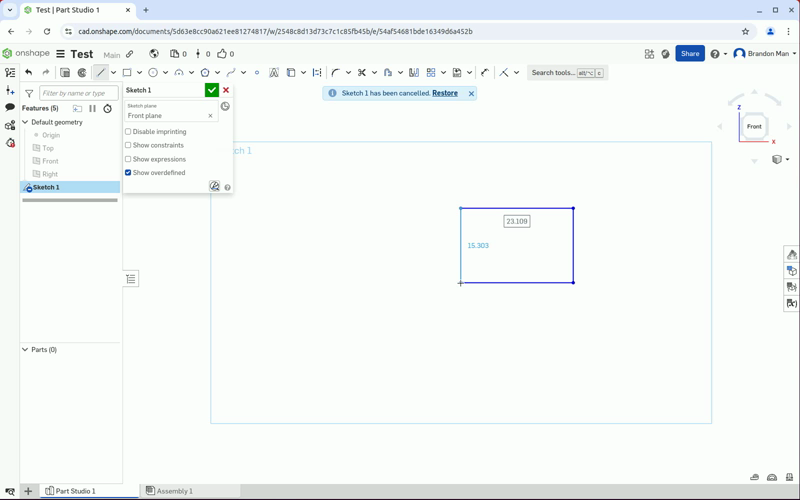
key(esc)
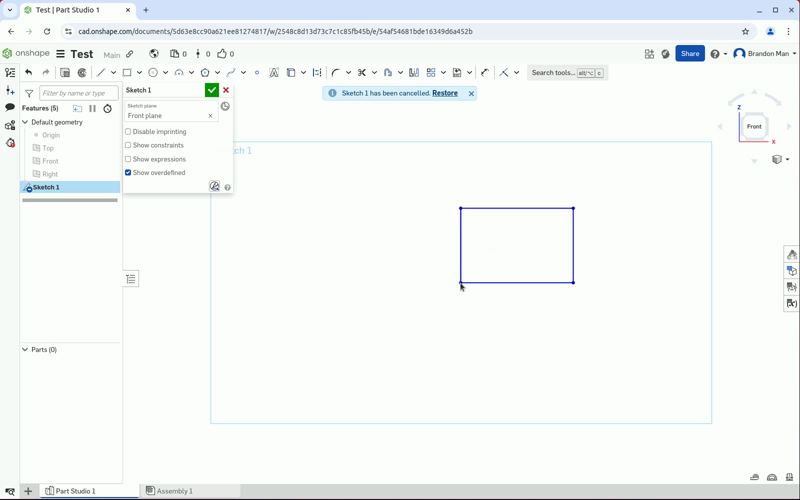
mouse_move(515, 274)
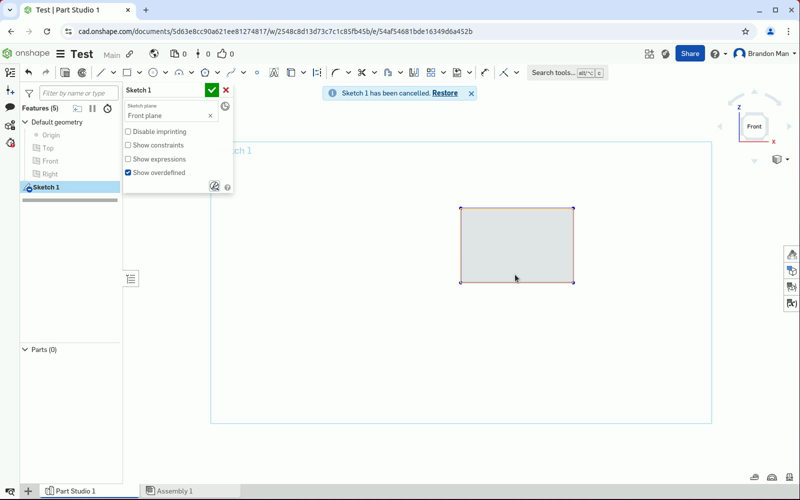
click(515, 274)
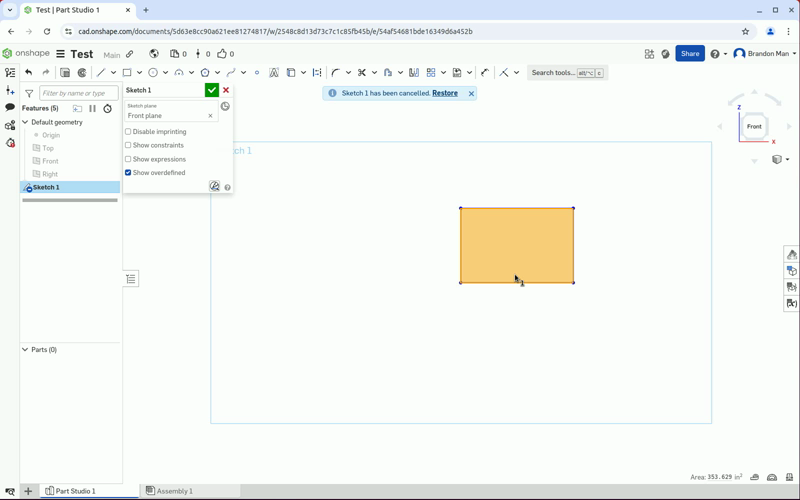
mouse_move(73, 352)
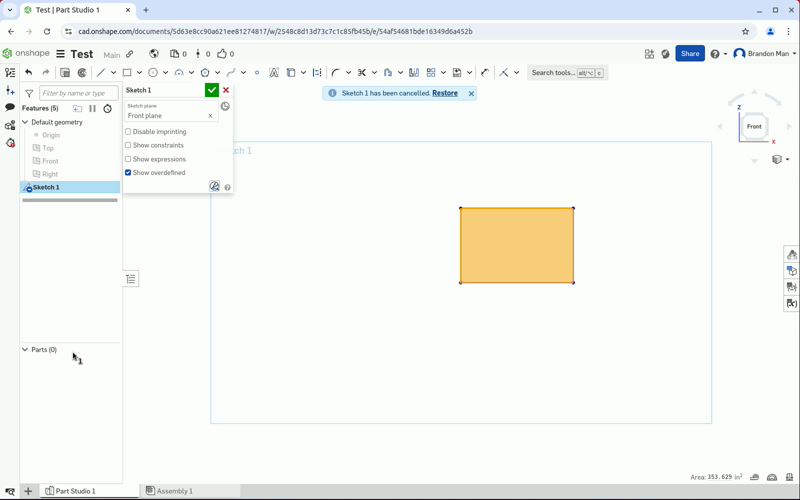
key(shift+y)
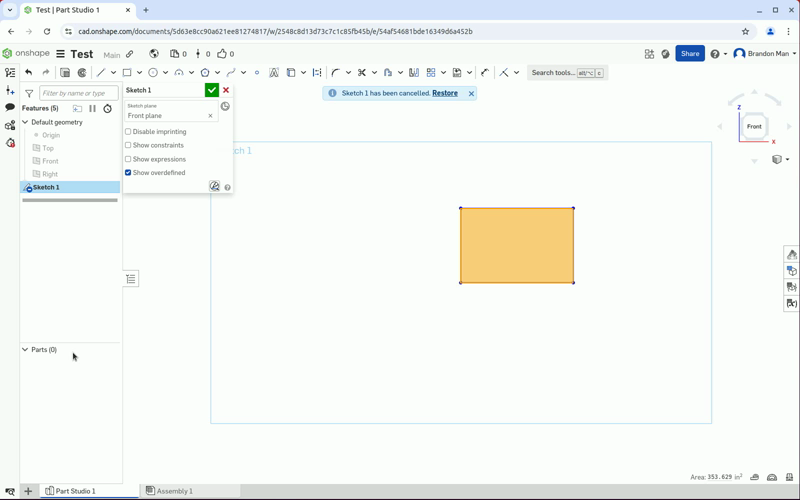
key(shift+e)
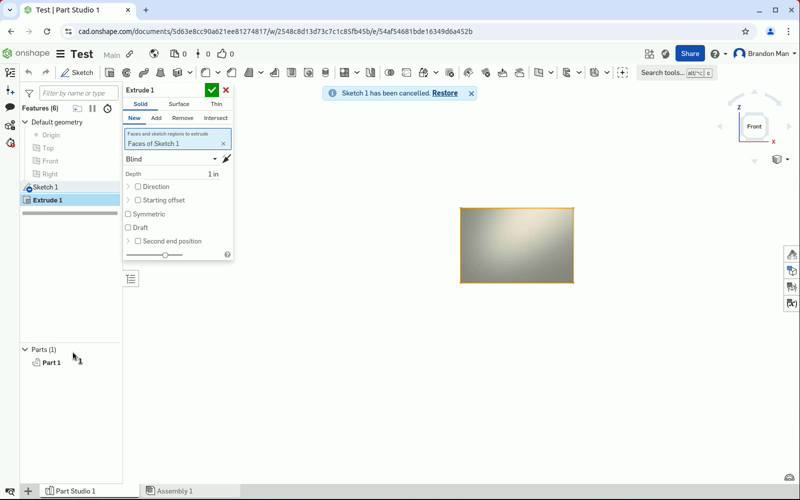
mouse_move(143, 106)
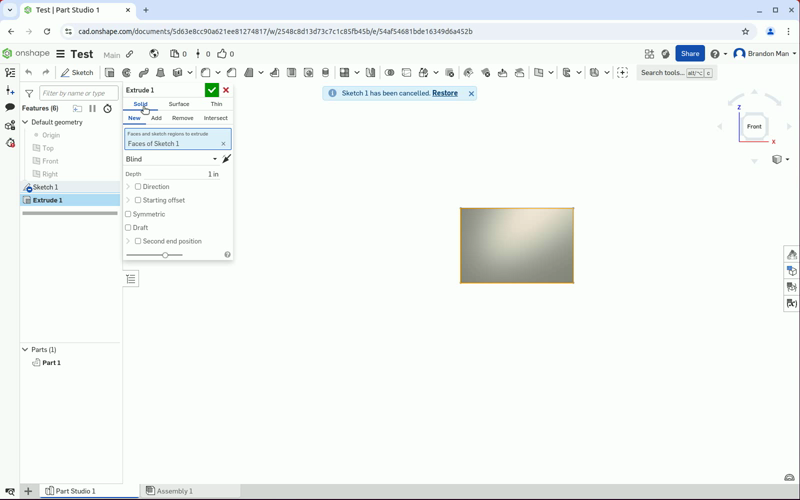
click(143, 106)
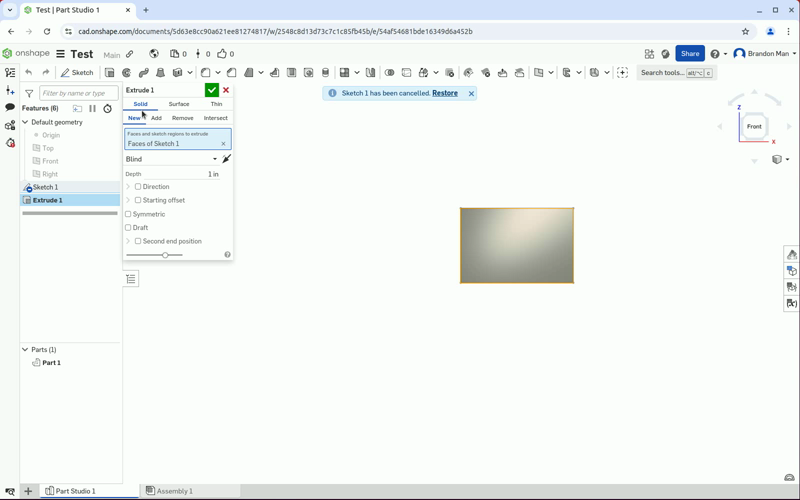
mouse_move(137, 120)
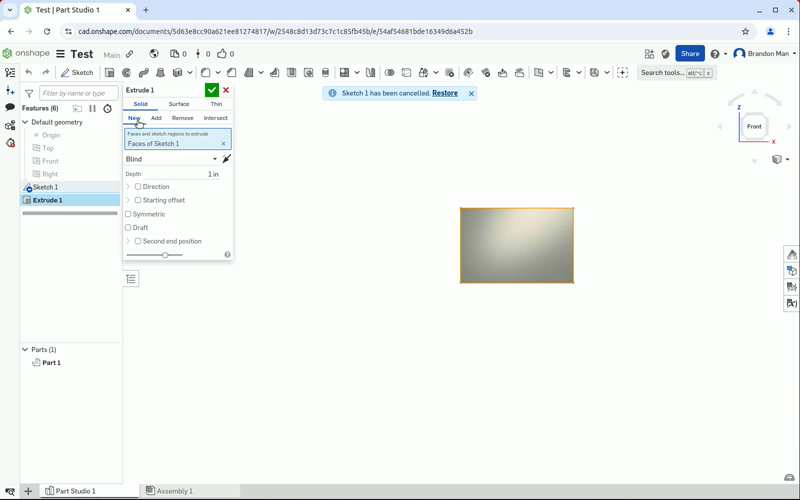
click(137, 120)
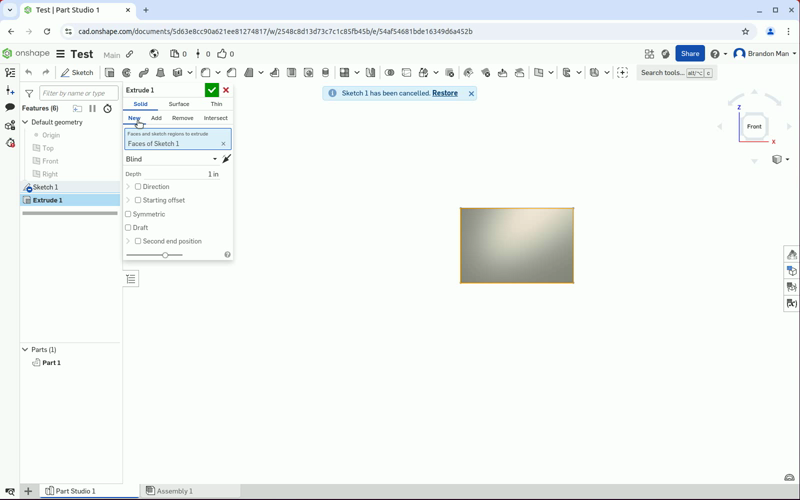
key(tab, 4)
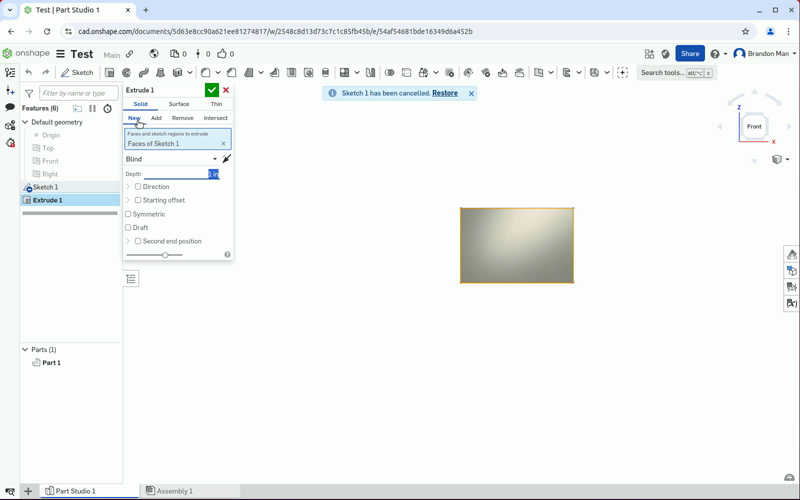
text(15.406)
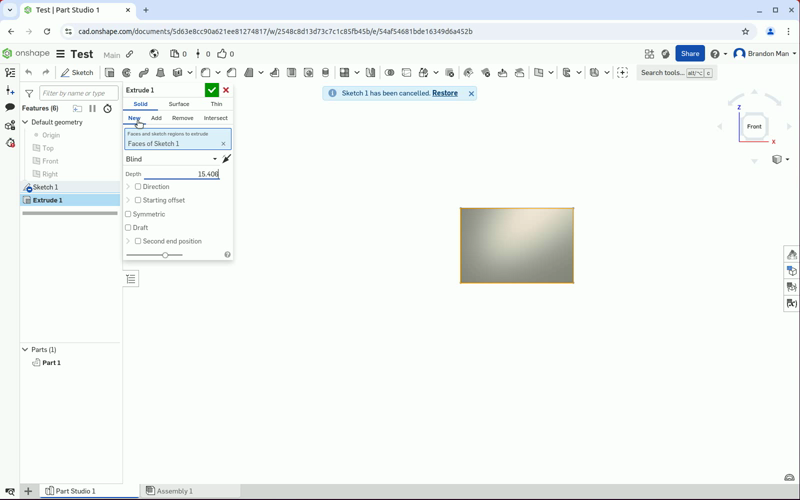
key(tab, 3)
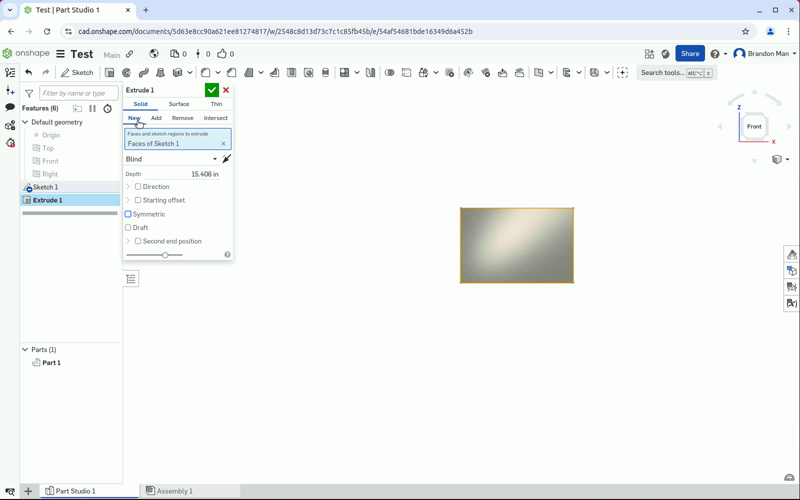
key(space)
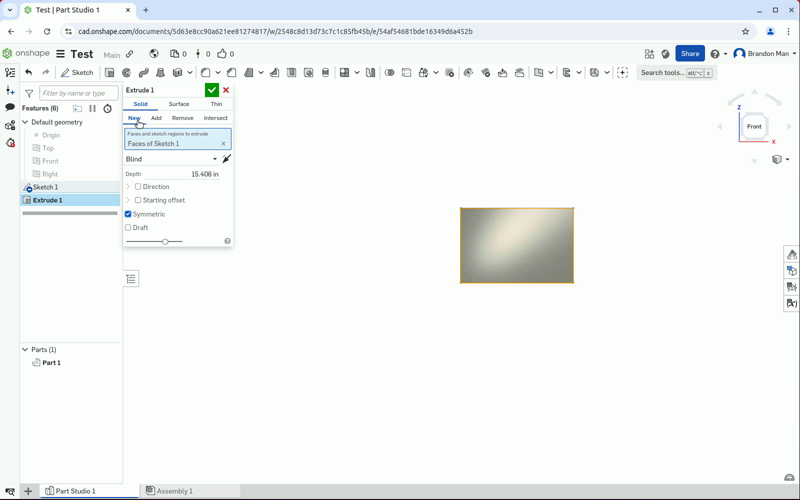
key(enter)
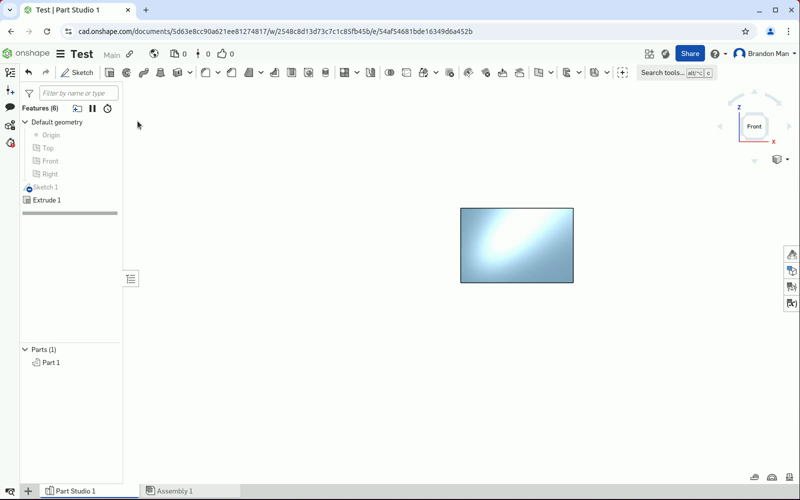
key(shift+h)
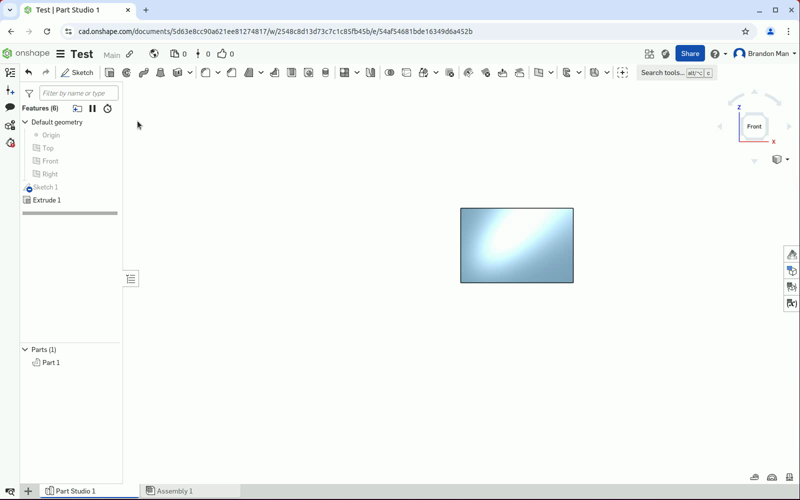
key(shift+h)
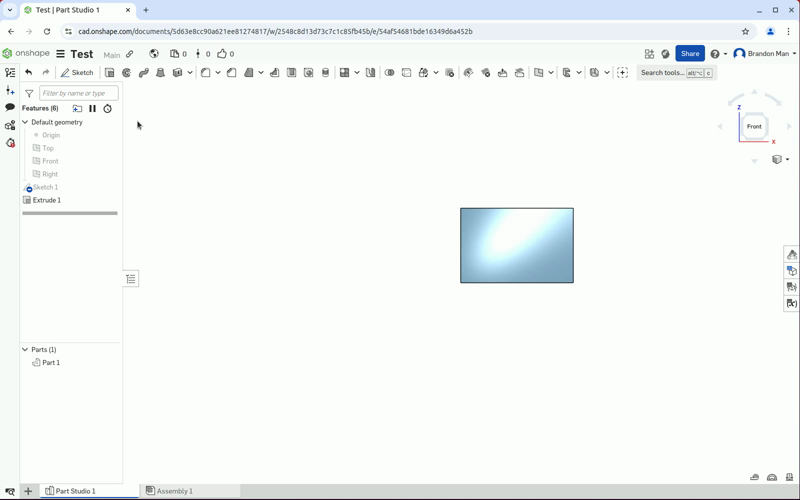
mouse_move(73, 189)
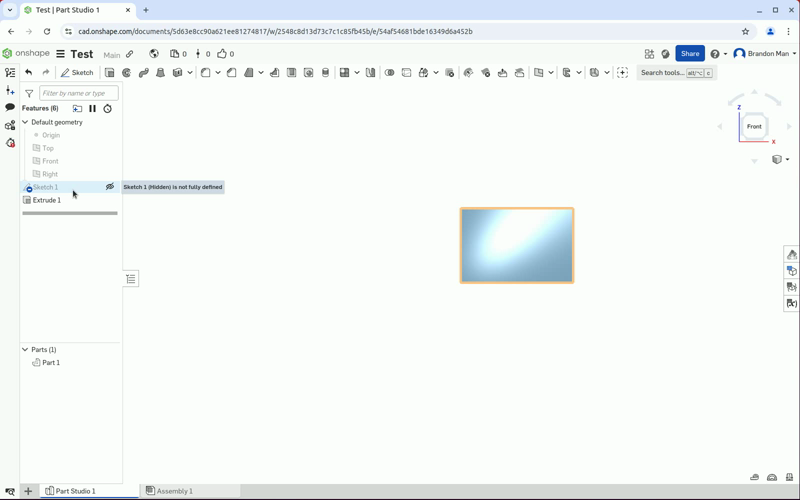
click(73, 189)
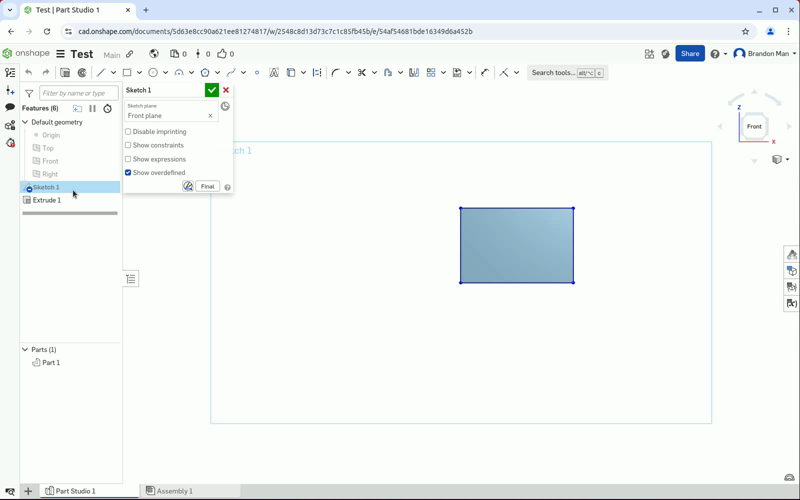
mouse_move(229, 92)
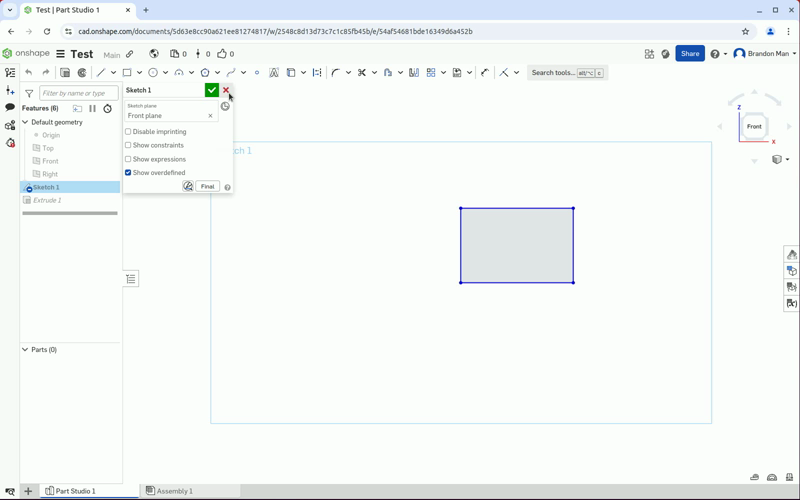
click(229, 92)
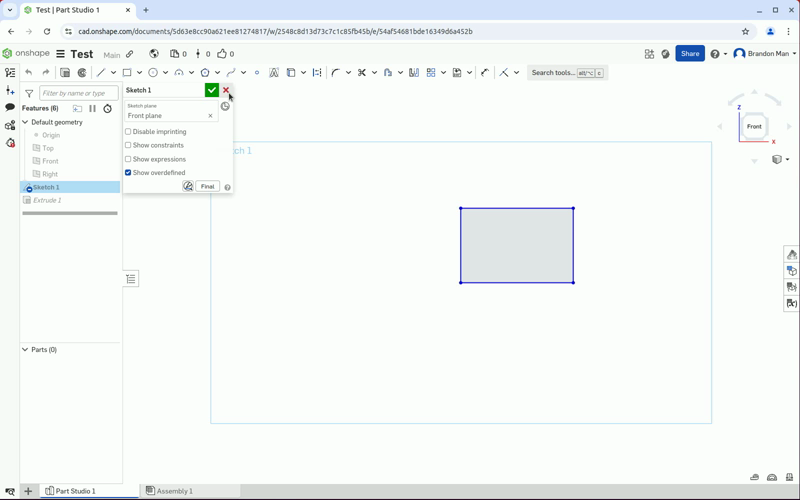
key(shift+s)
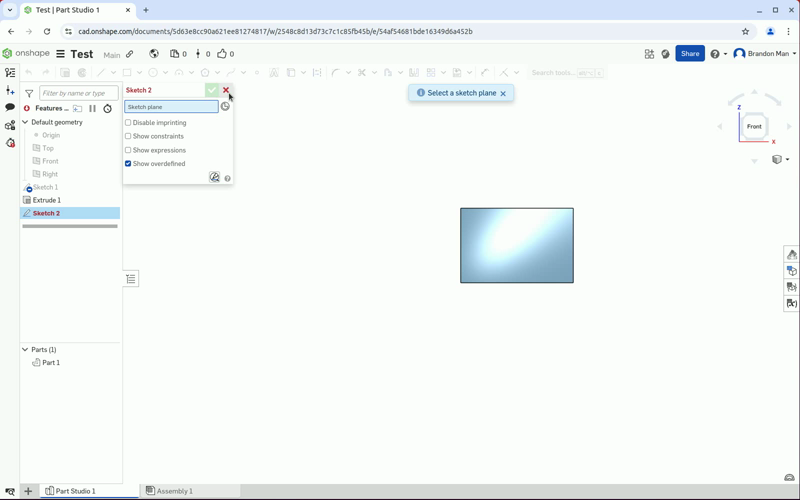
mouse_move(73, 163)
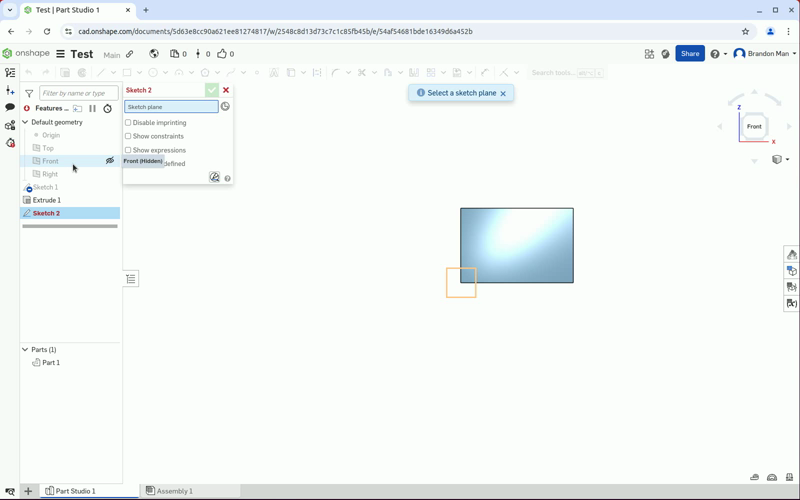
click(73, 163)
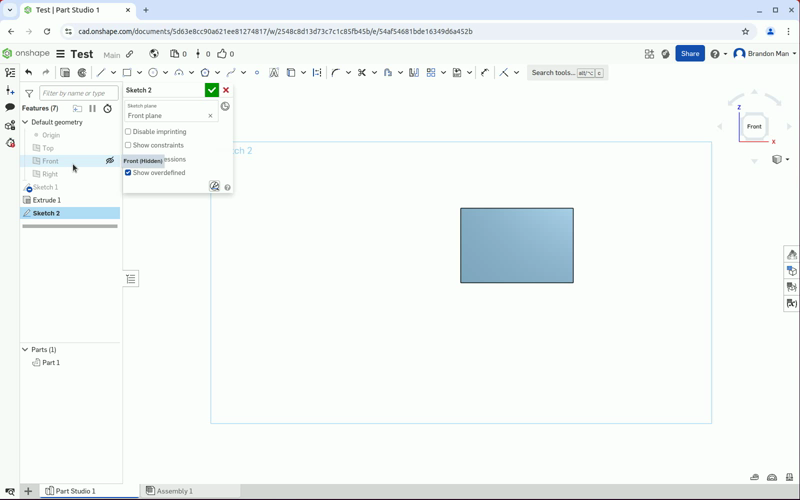
mouse_move(73, 352)
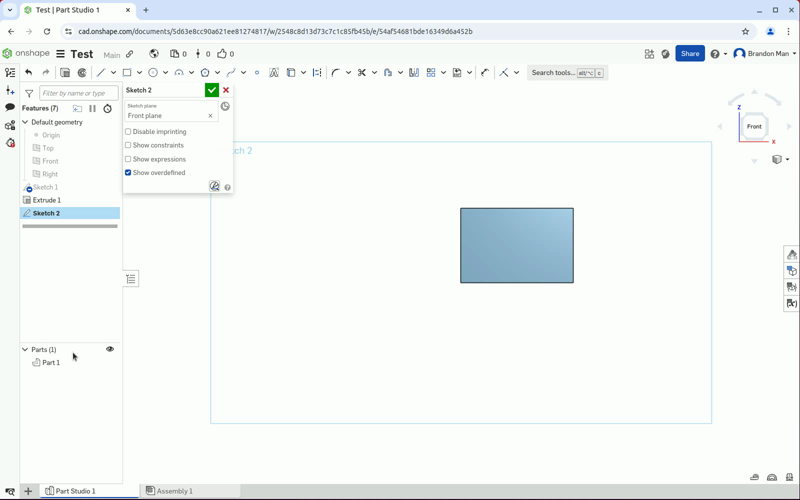
key(y)
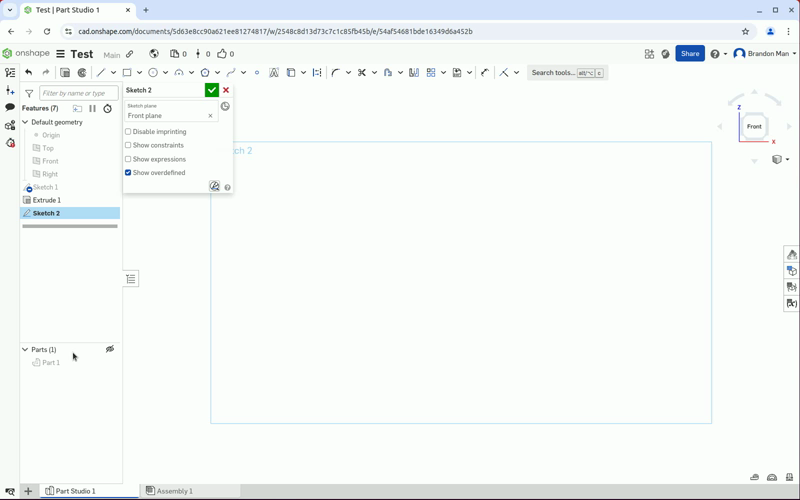
key(l)
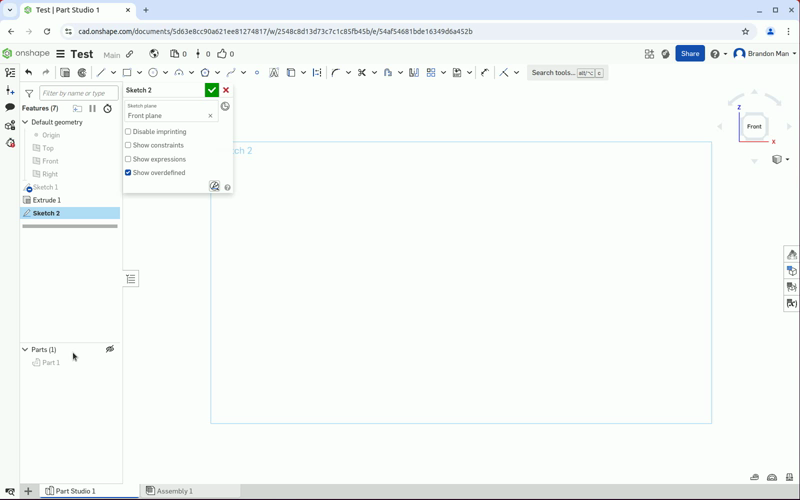
key_down(shift)
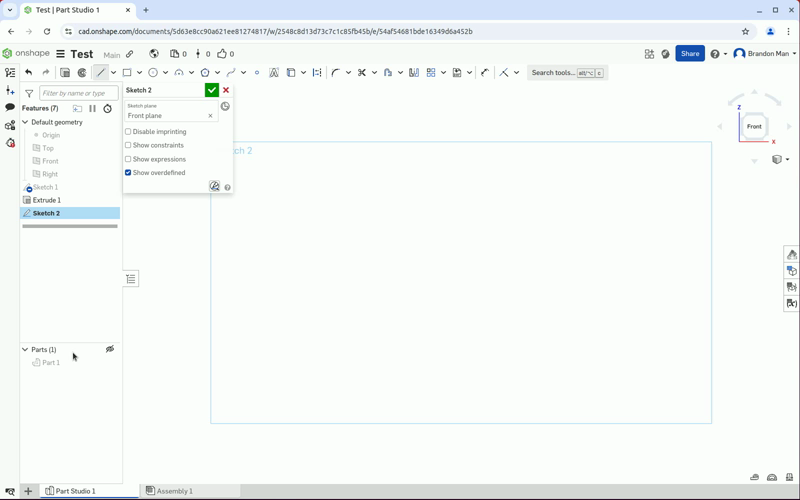
mouse_move(516, 207)
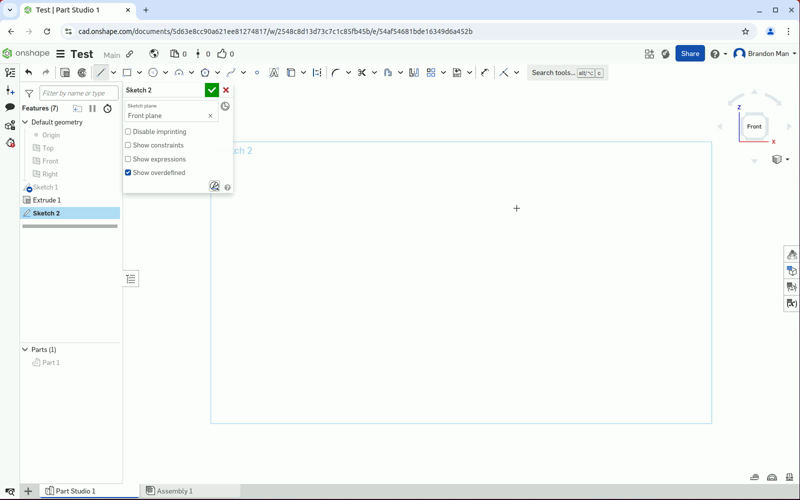
click(516, 207)
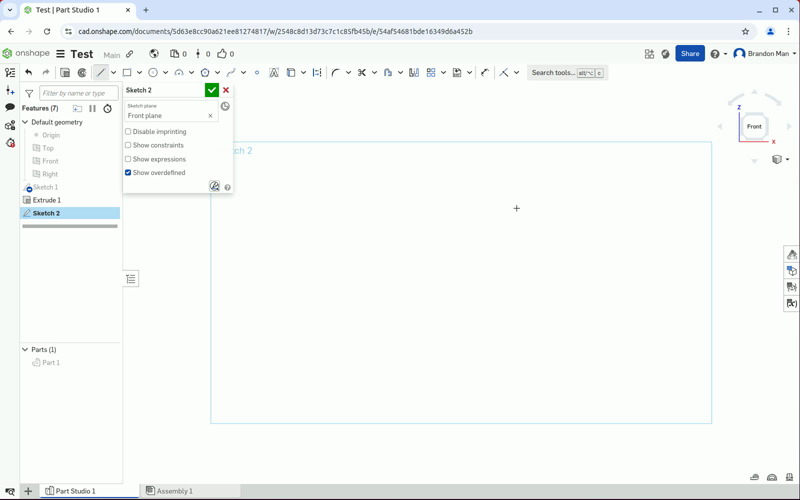
key_up(shift)
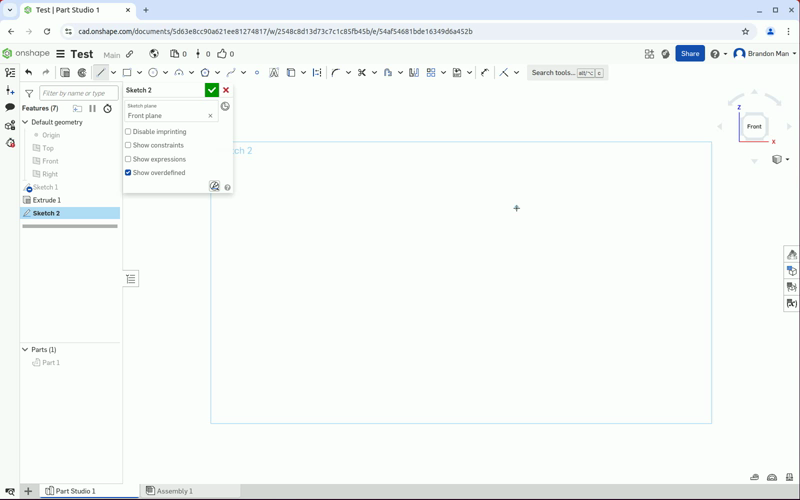
key_down(shift)
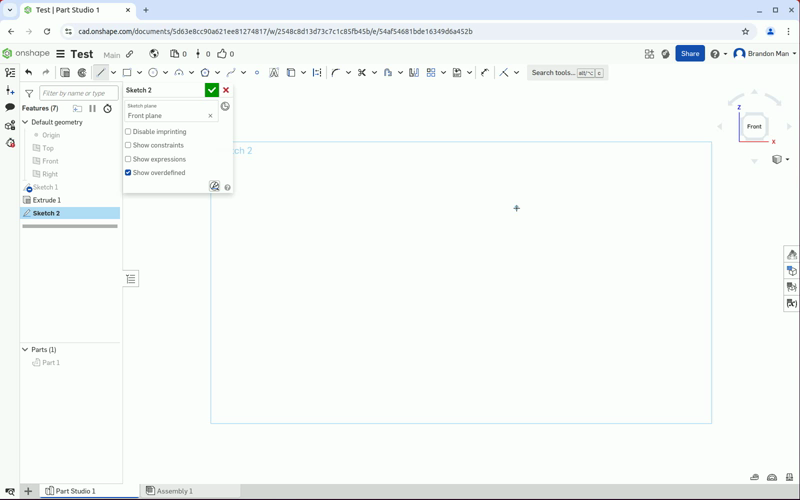
mouse_move(573, 264)
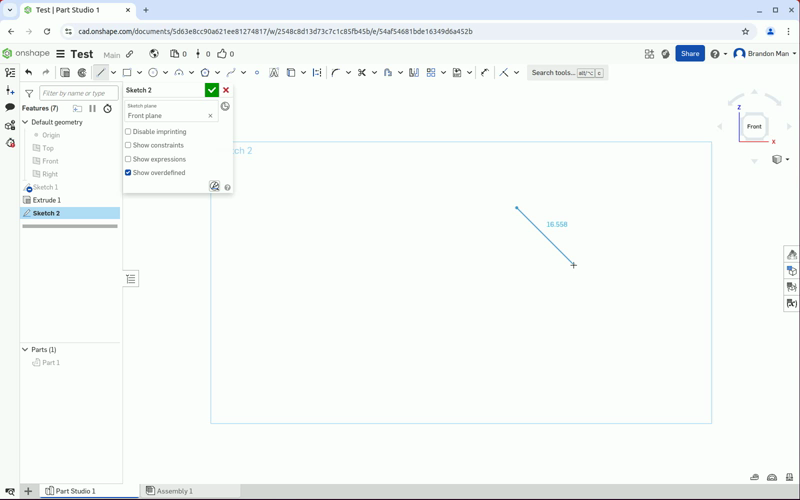
click(573, 264)
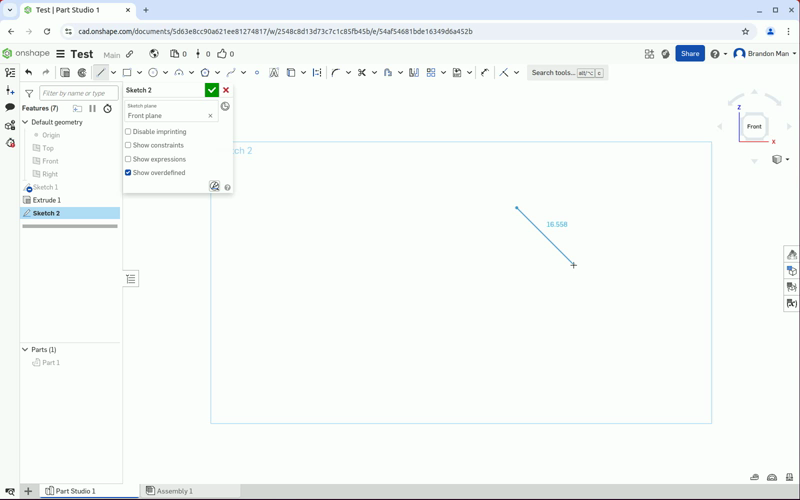
key_up(shift)
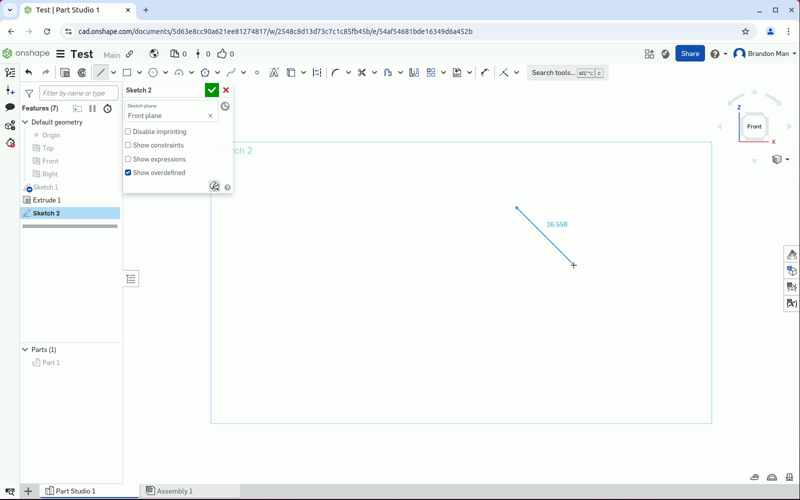
key_down(shift)
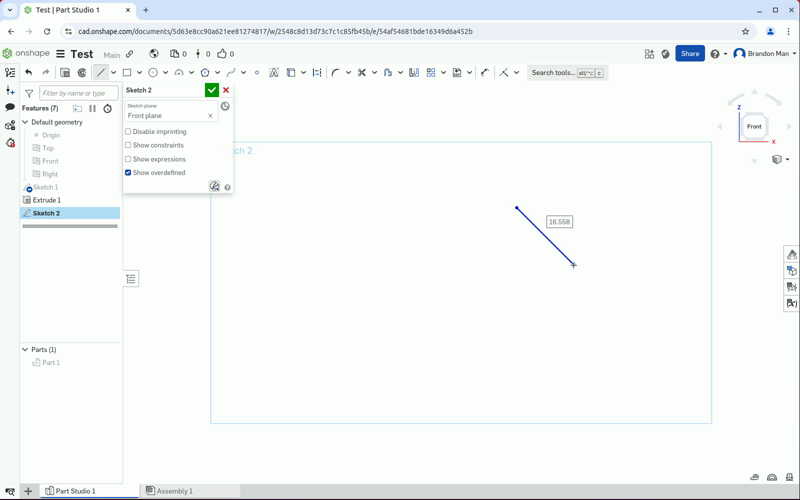
mouse_move(589, 264)
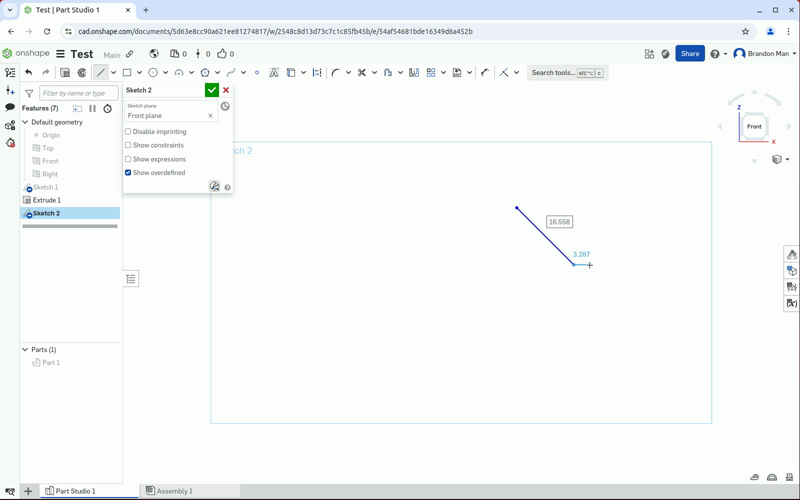
mouse_move(573, 207)
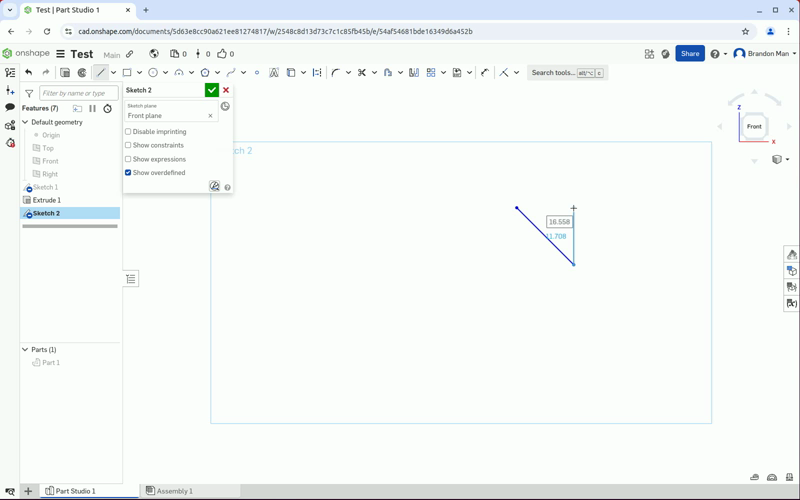
click(573, 207)
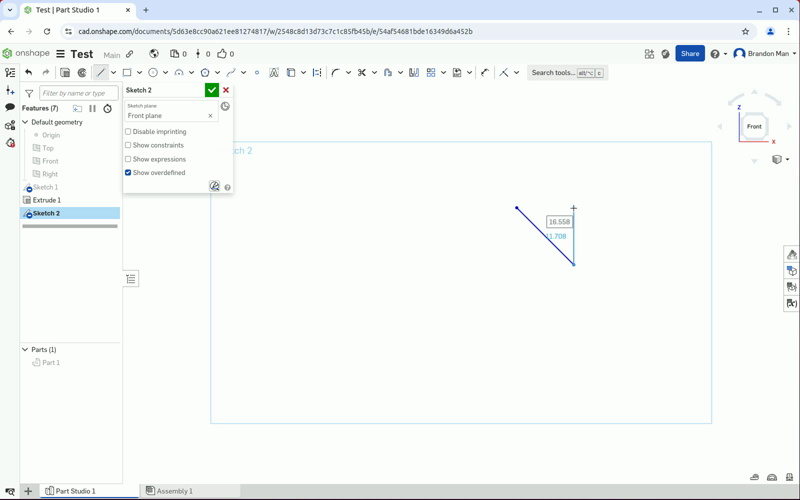
key_up(shift)
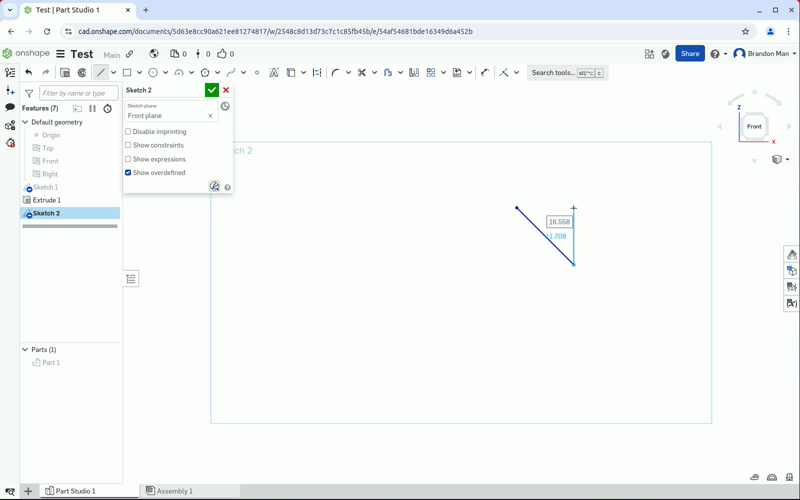
mouse_move(589, 207)
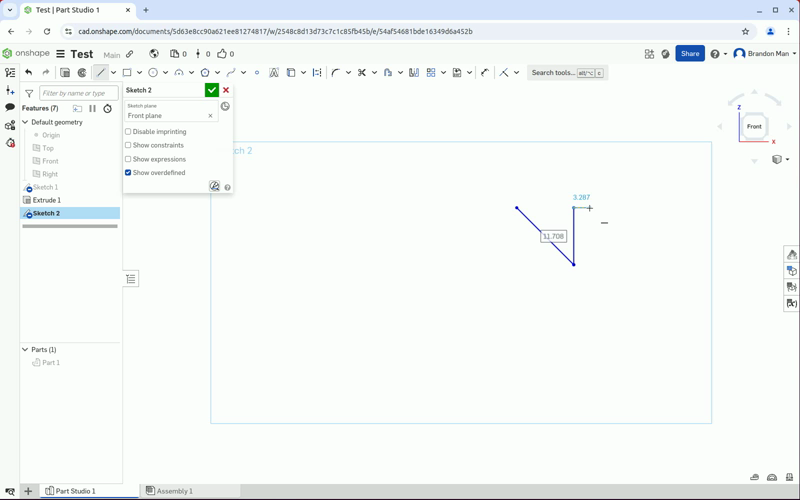
key_down(shift)
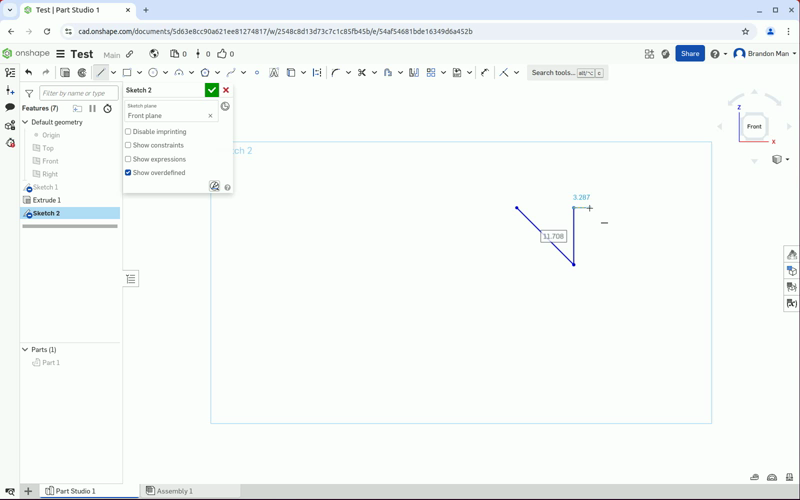
mouse_move(516, 207)
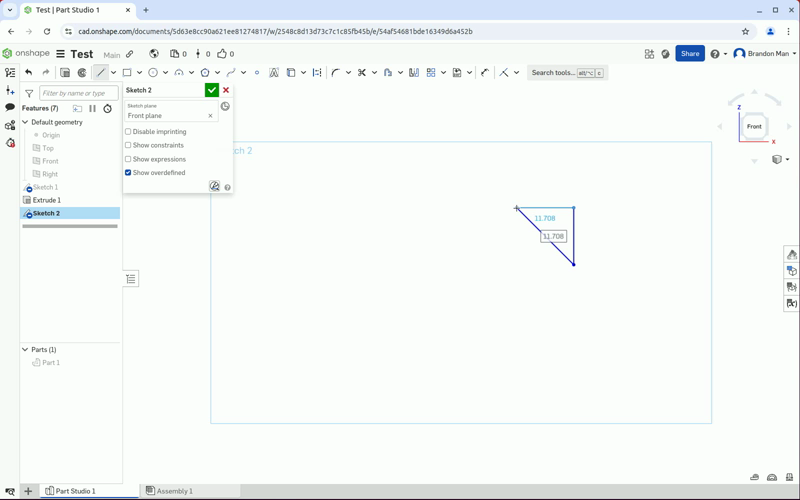
key_up(shift)
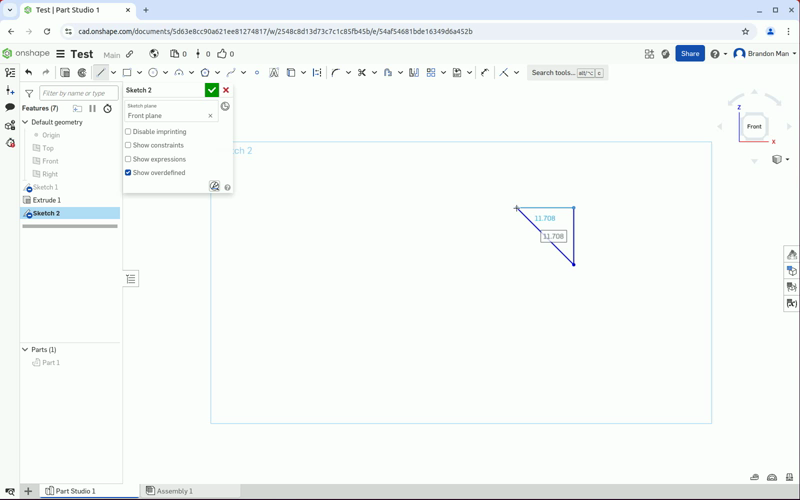
click(516, 207)
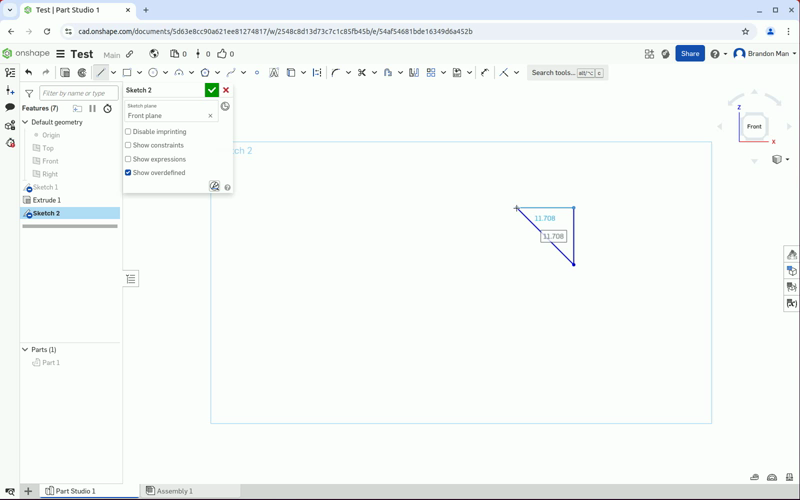
key(esc)
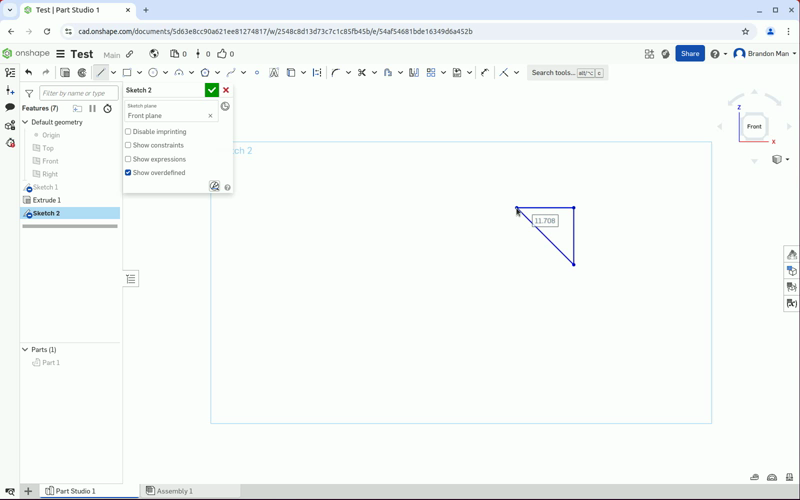
mouse_move(538, 224)
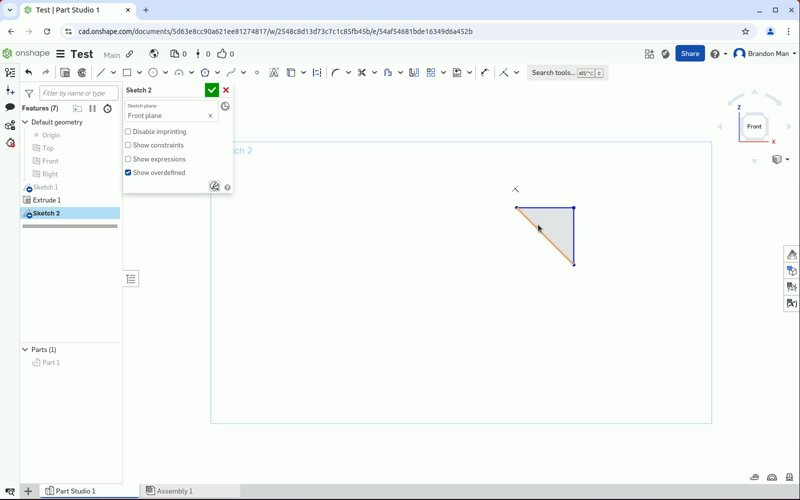
scroll(6)
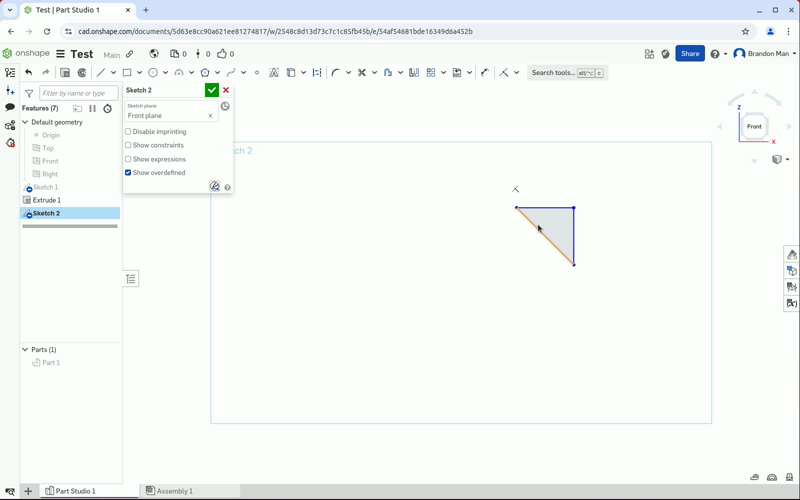
scroll(6)
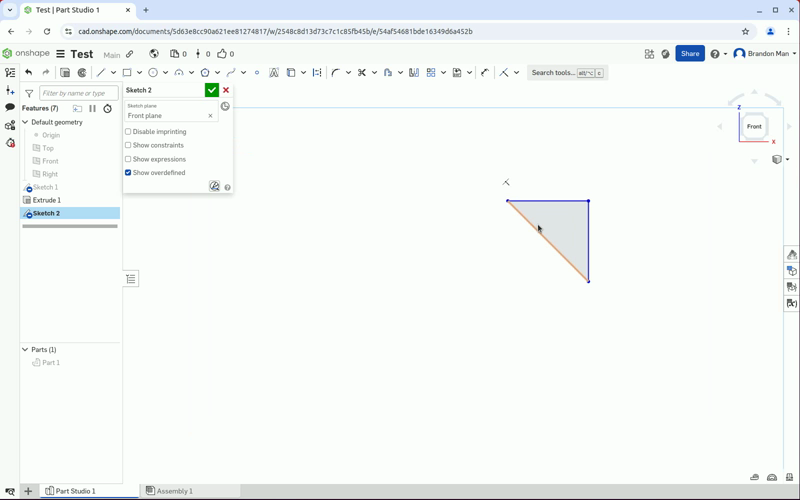
scroll(6)
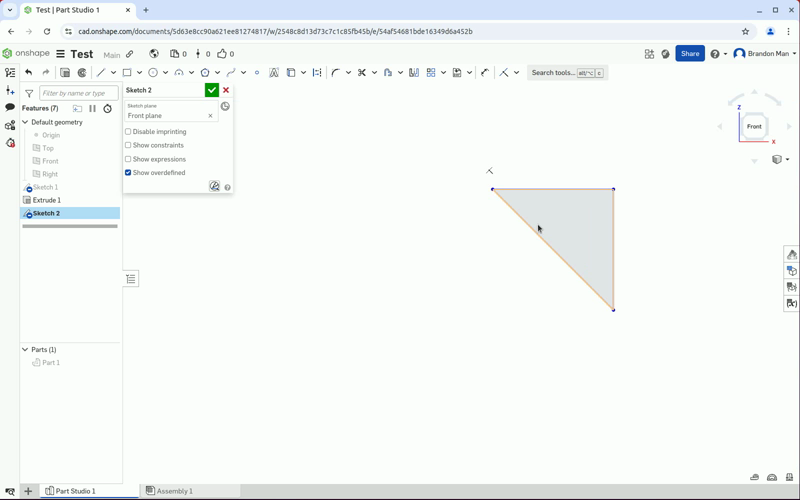
scroll(6)
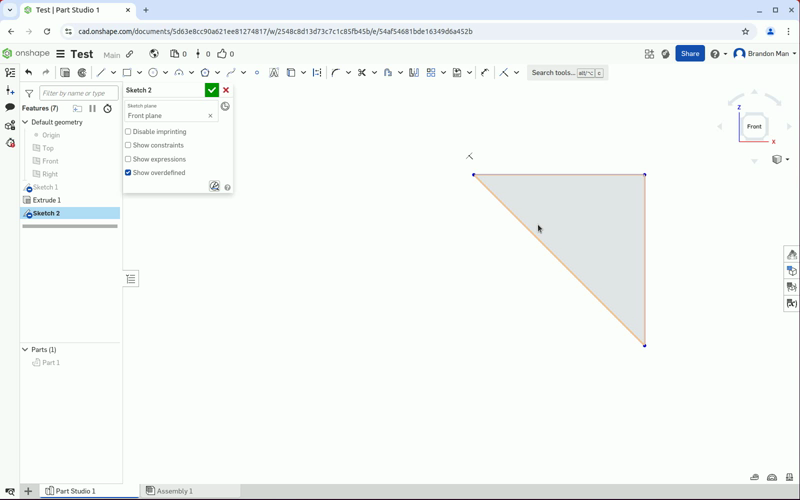
scroll(6)
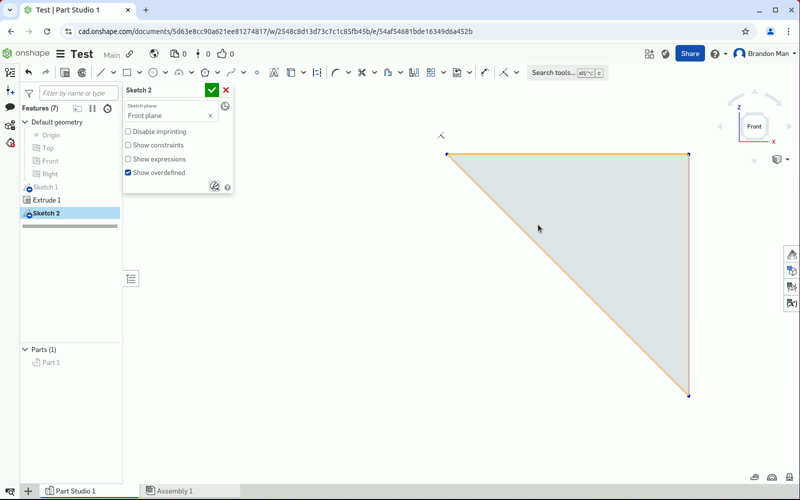
scroll(6)
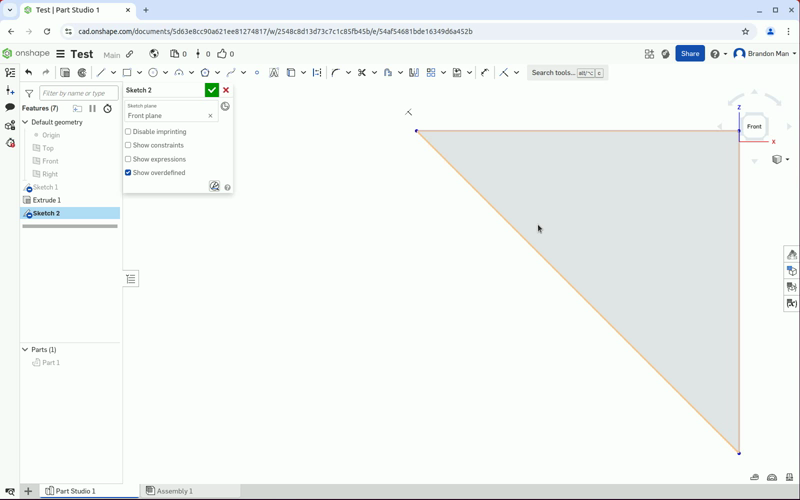
scroll(6)
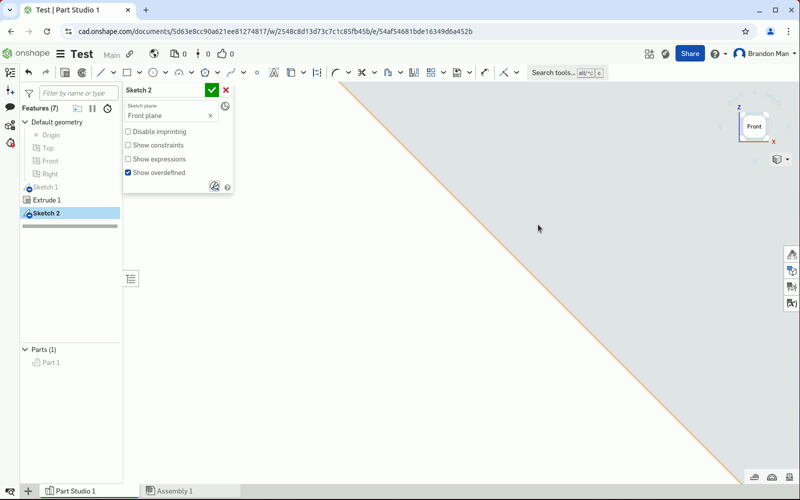
click(538, 224)
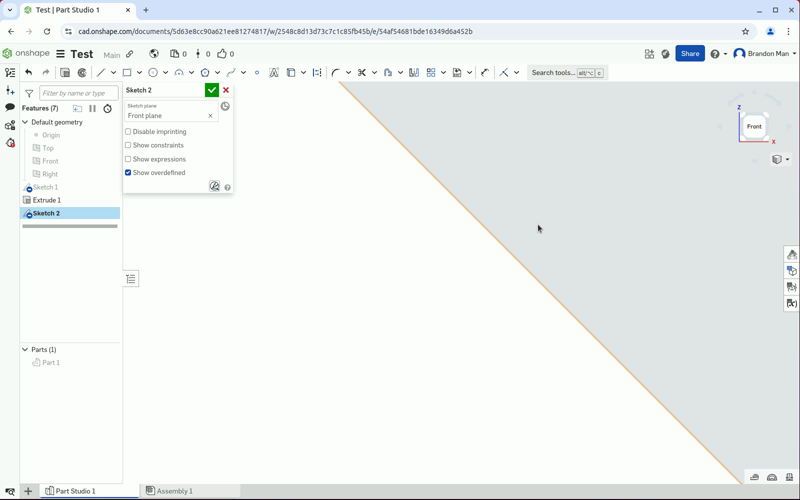
scroll(-6)
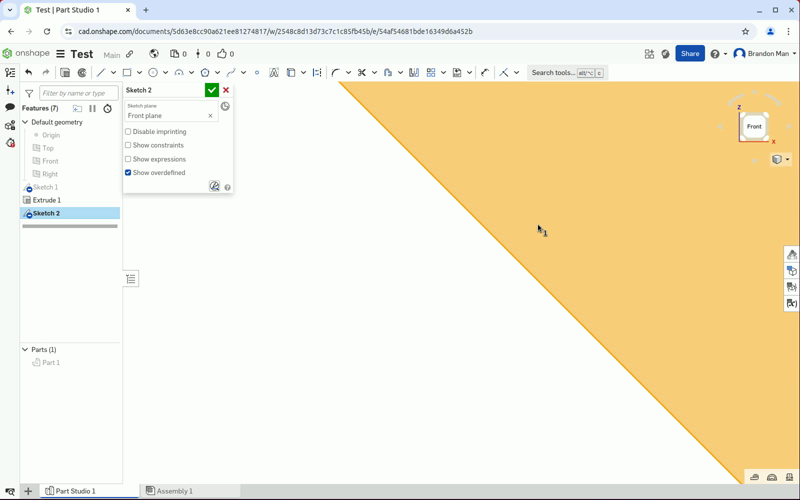
scroll(-6)
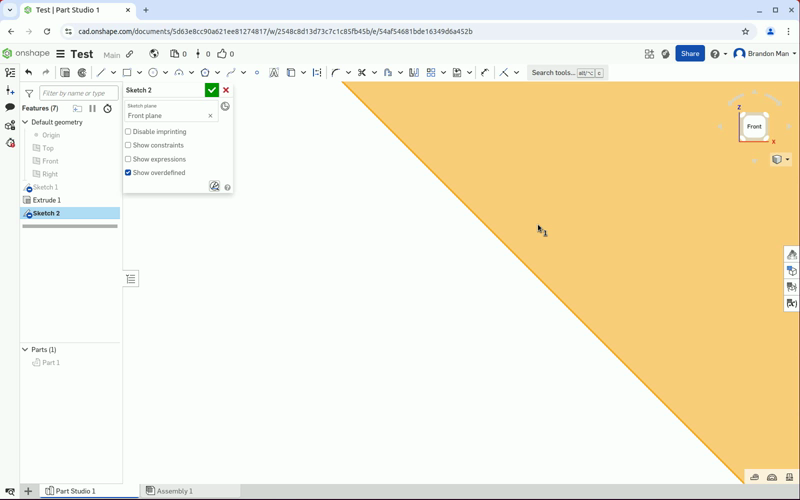
scroll(-6)
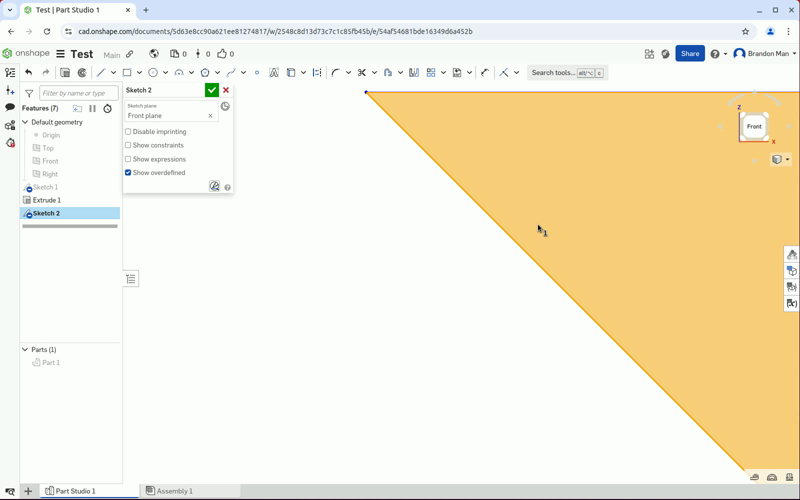
scroll(-6)
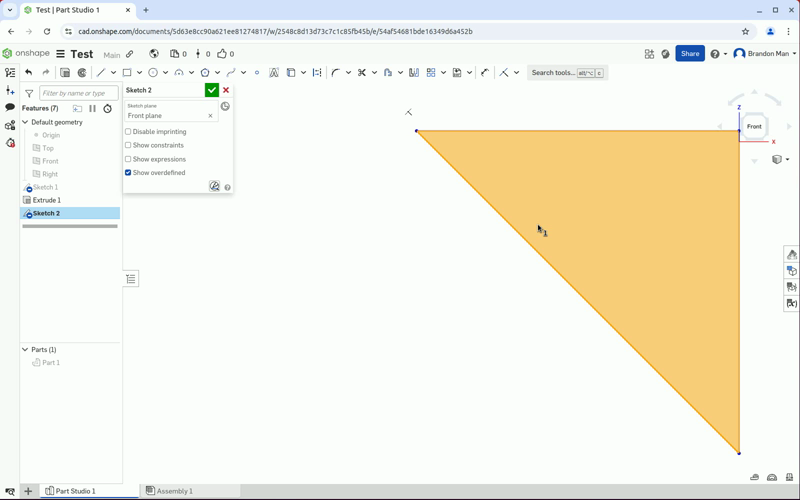
scroll(-6)
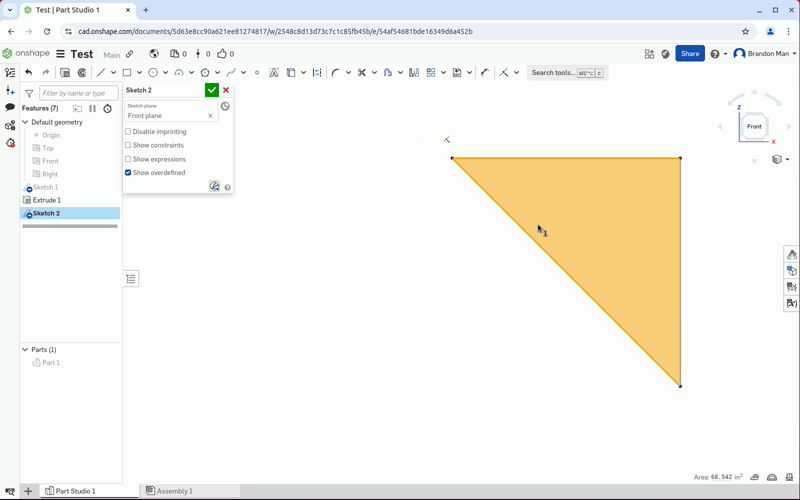
scroll(-6)
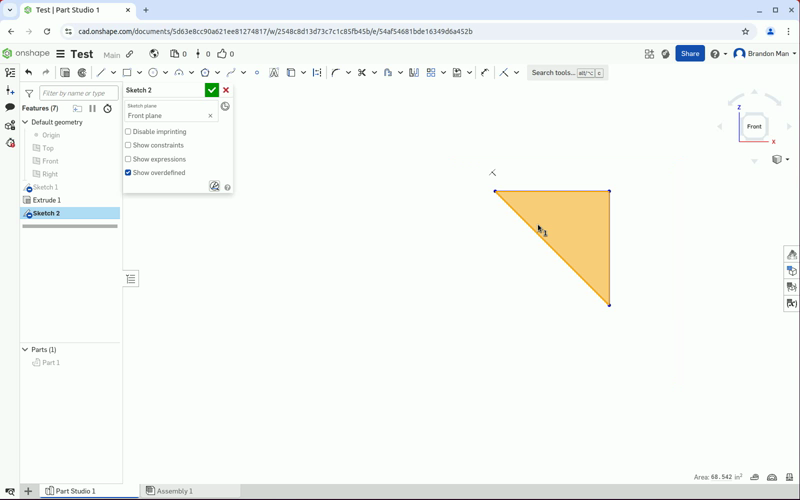
scroll(-6)
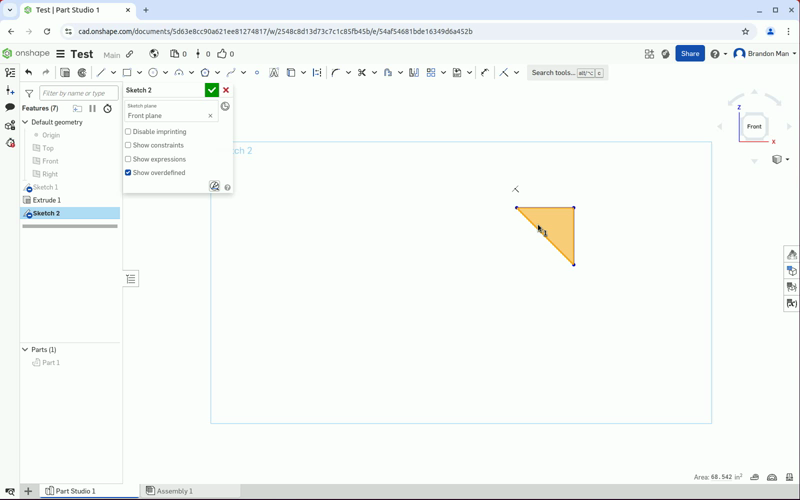
mouse_move(73, 352)
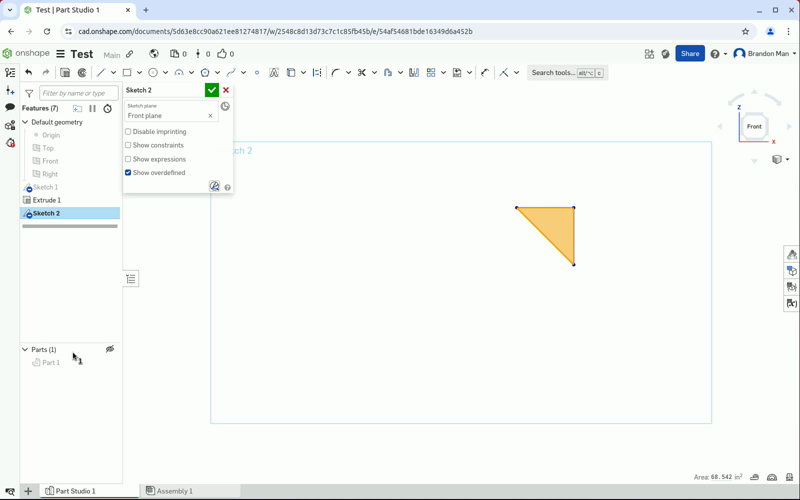
key(shift+y)
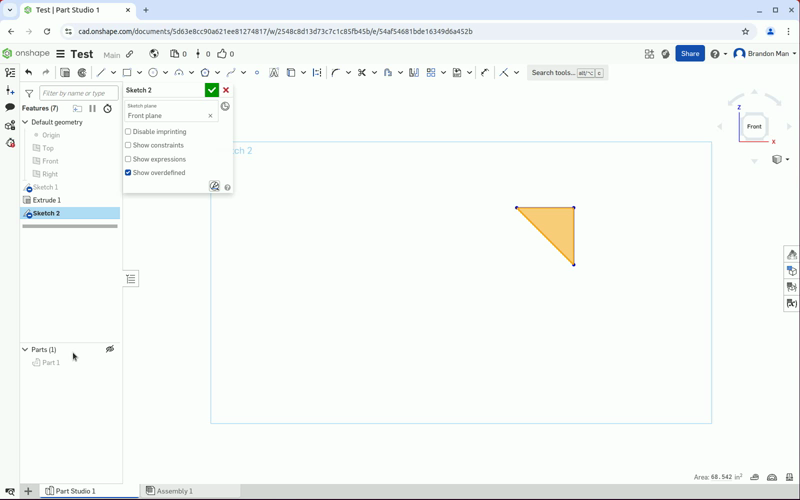
key(shift+e)
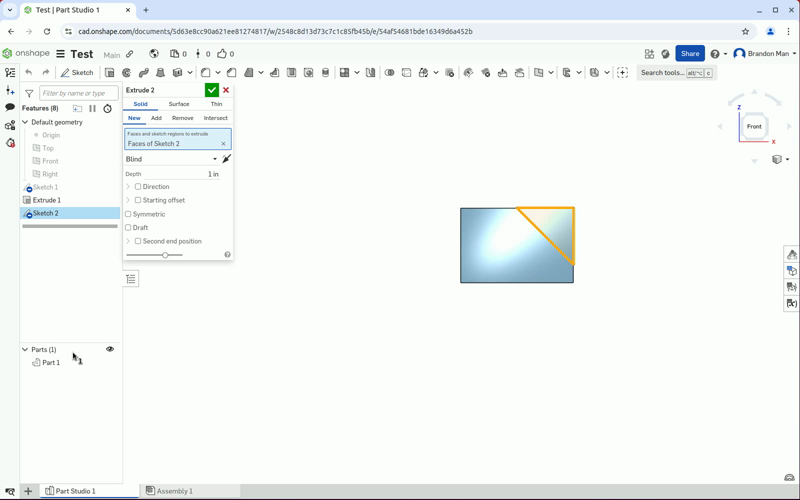
mouse_move(143, 106)
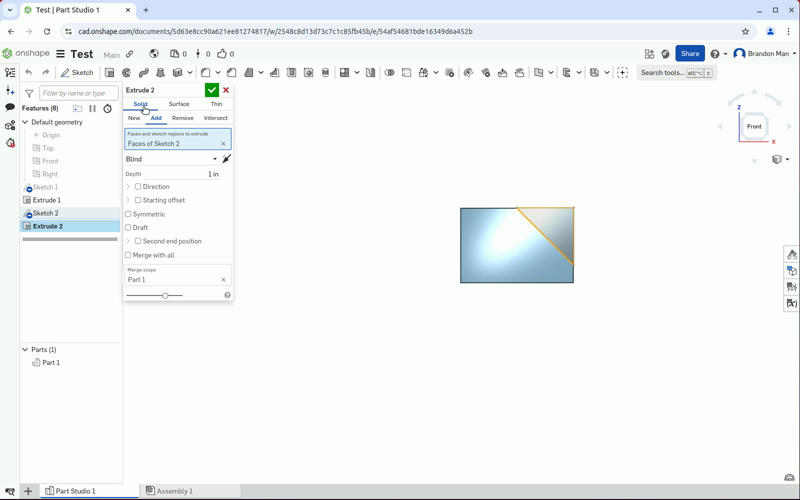
click(143, 106)
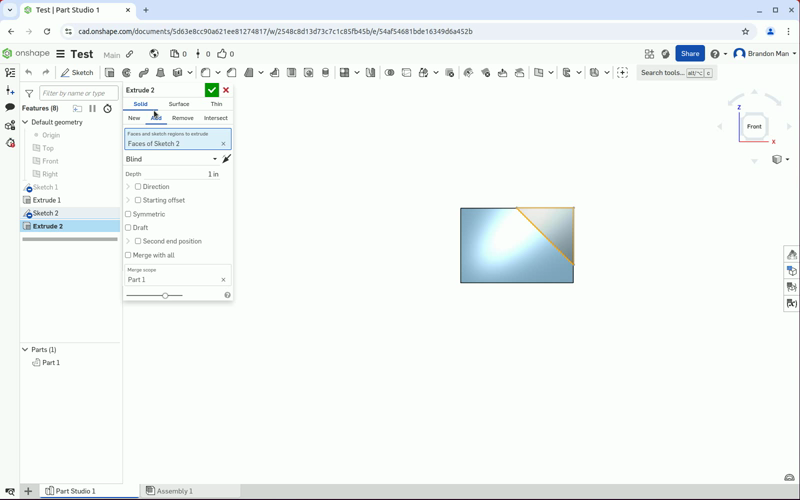
mouse_move(186, 120)
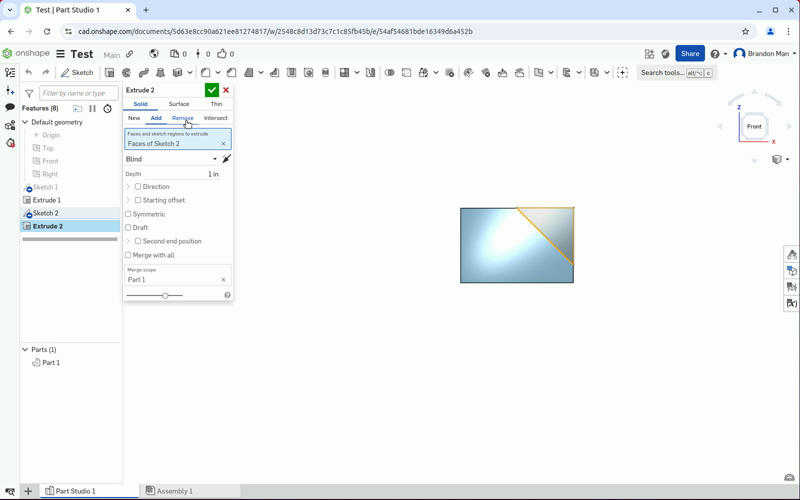
click(186, 120)
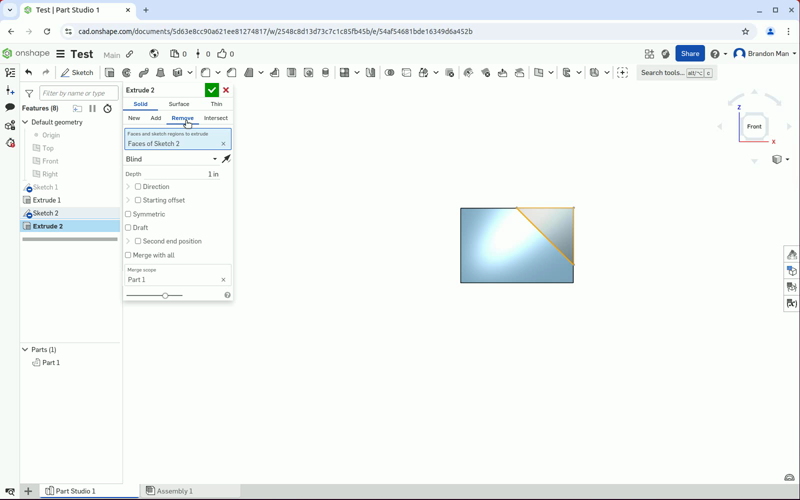
key(tab, 4)
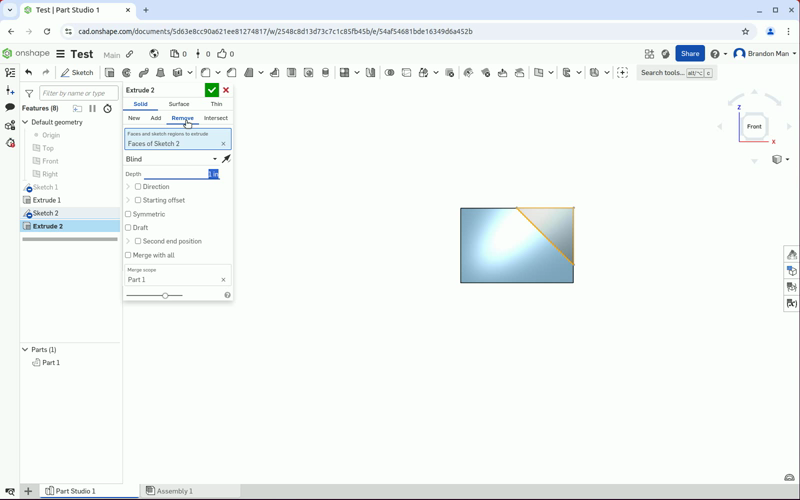
text(7.702)
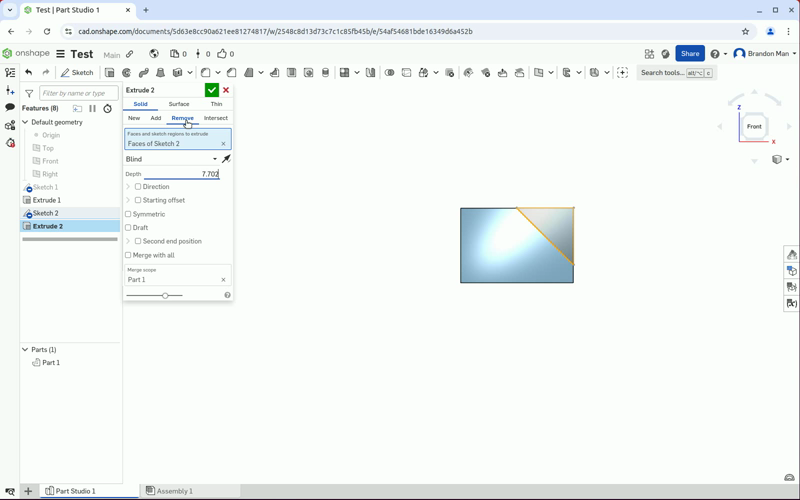
key(tab, 3)
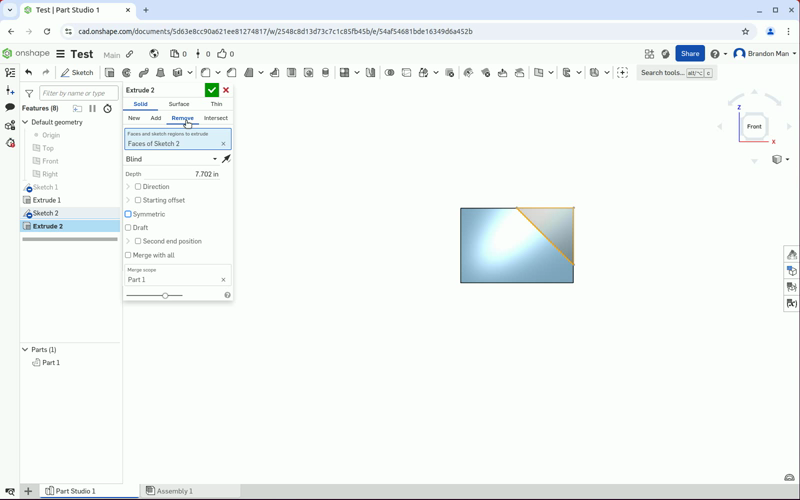
key(space)
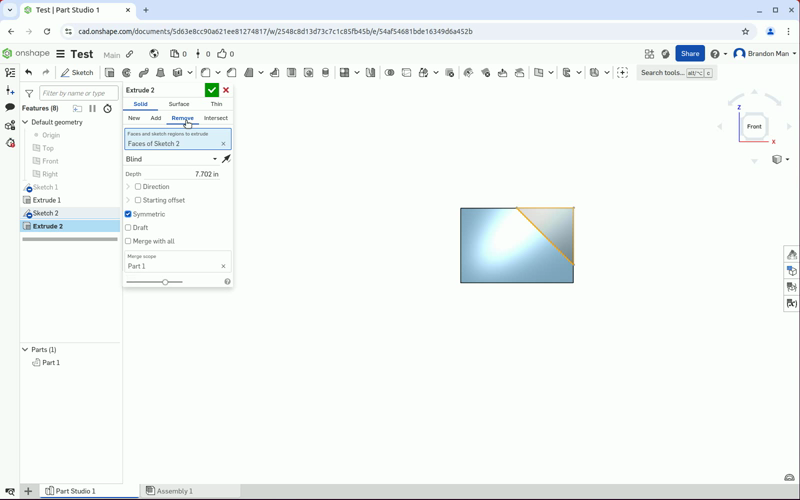
key(tab, 2)
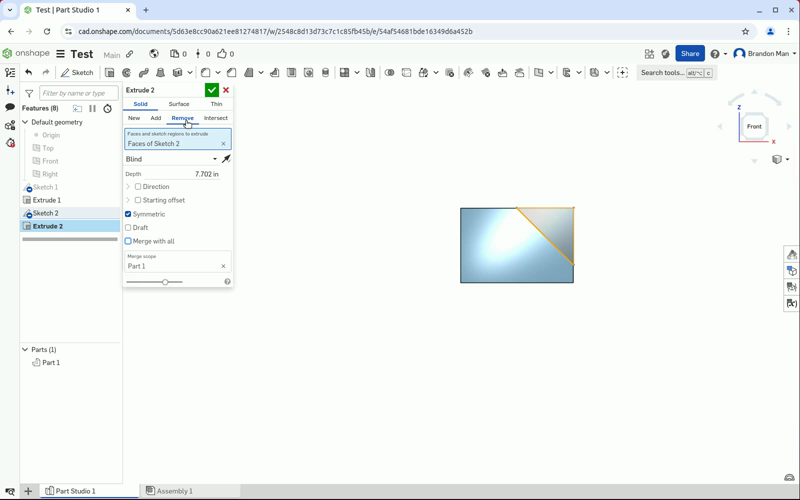
key(space)
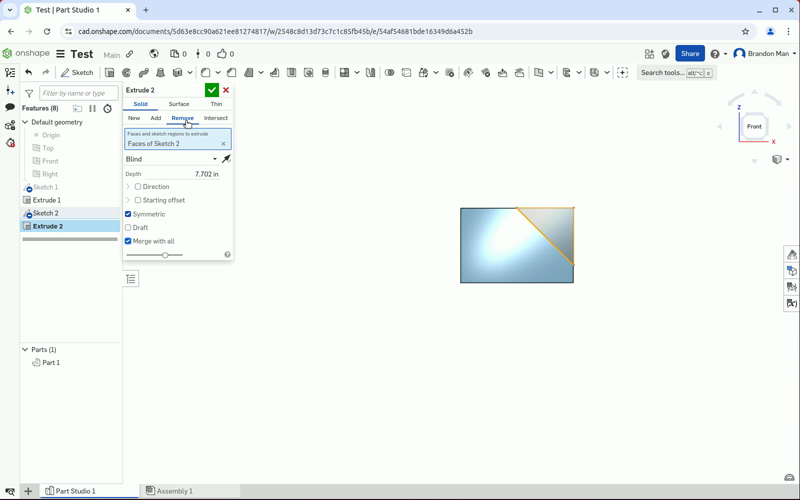
key(enter)
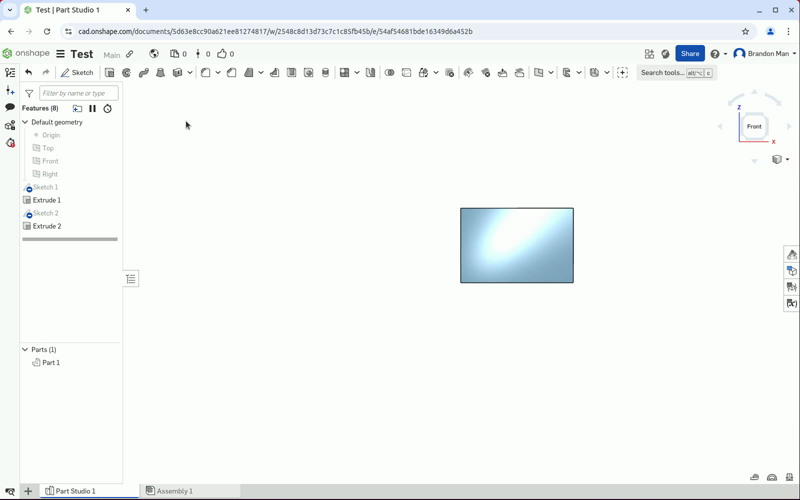
key(shift+h)
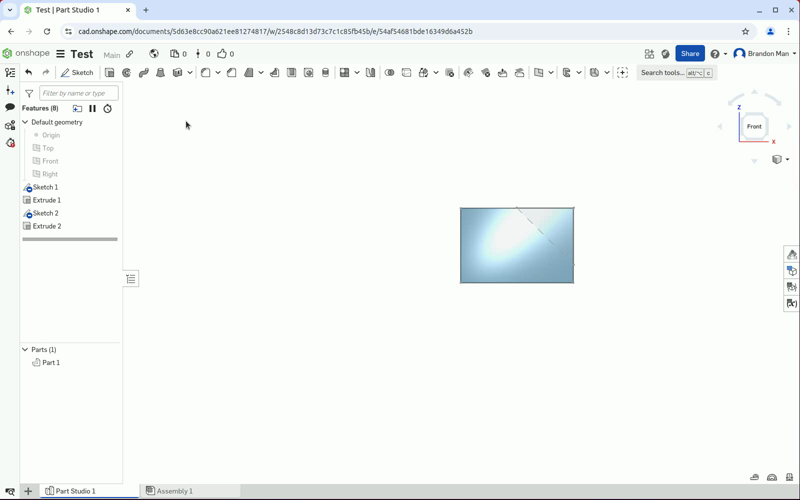
key(shift+h)
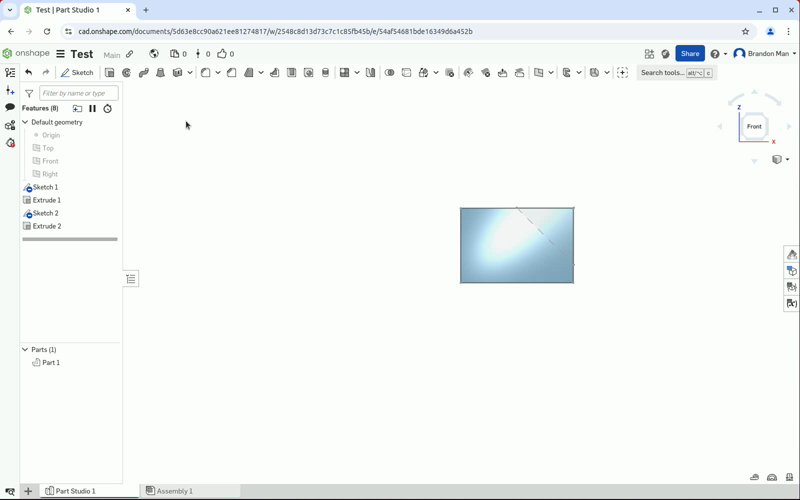
key(shift+7)
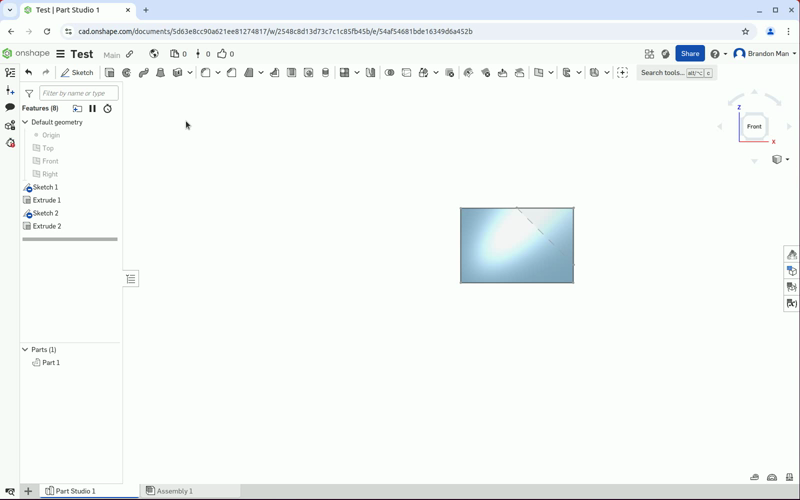
key(left, 2)
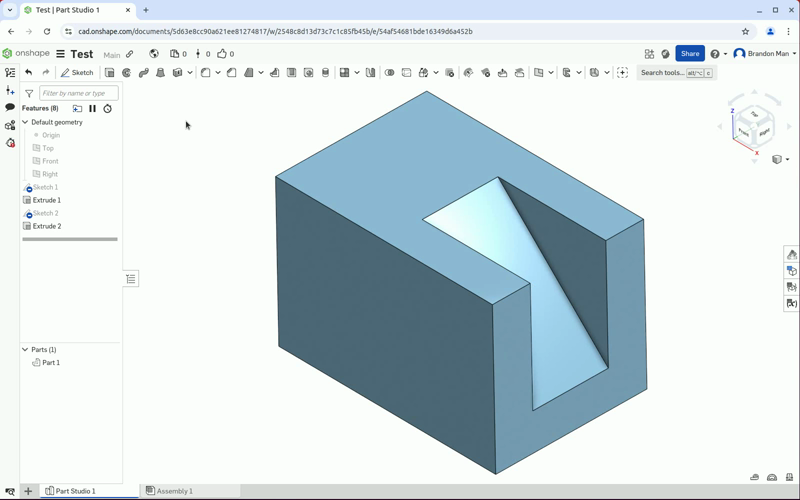
key(down, 2)
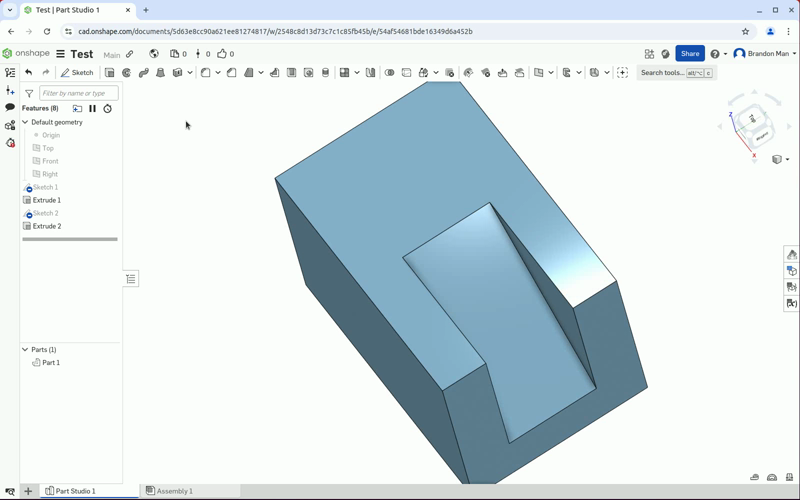
key(up, 2)
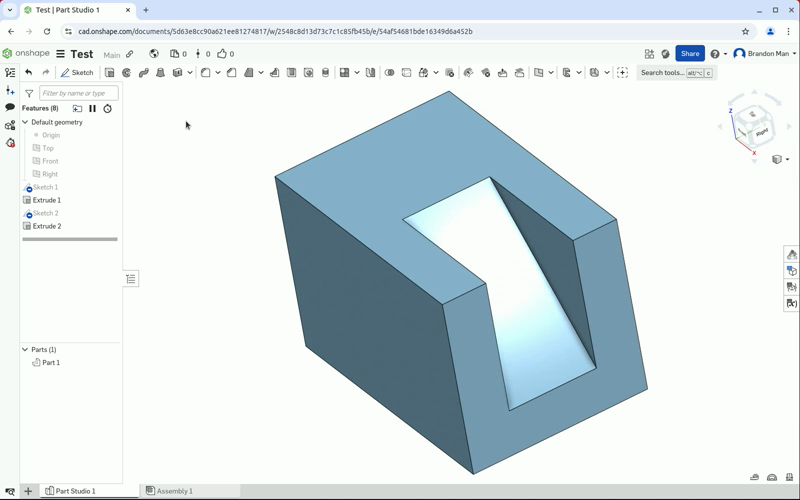
key(right, 2)
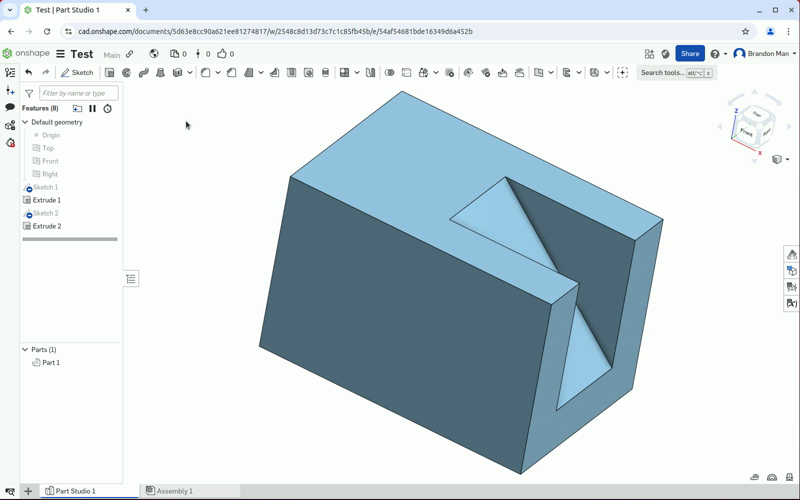
mouse_move(73, 189)
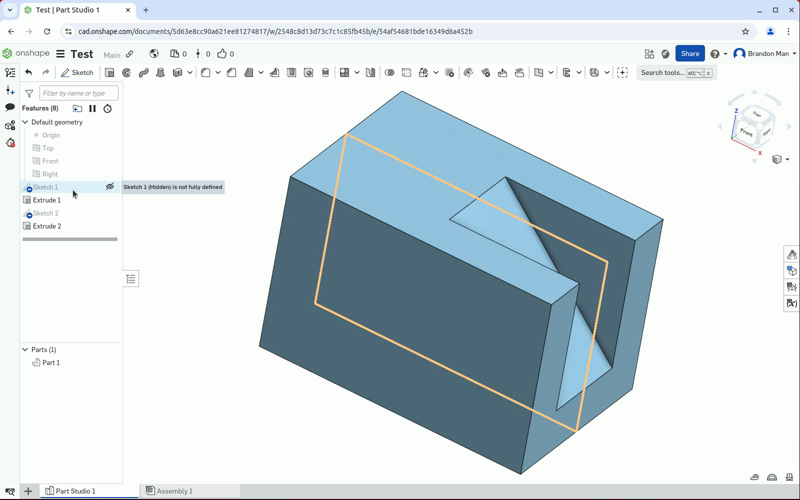
click(73, 189)